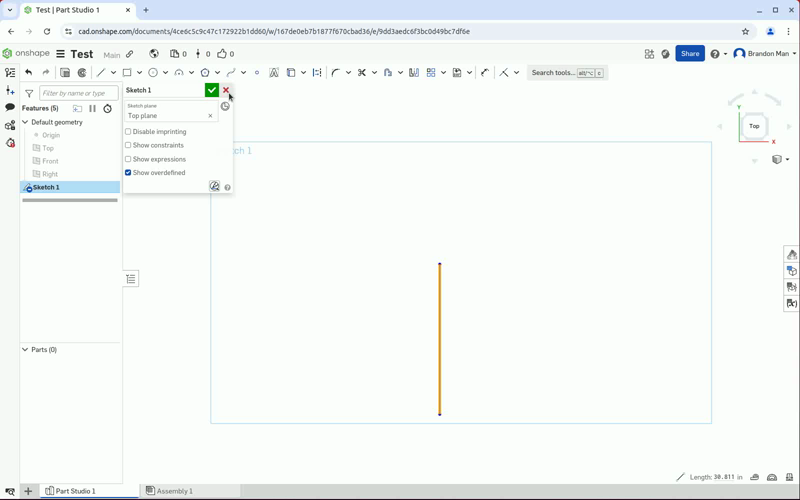
key(shift+h)
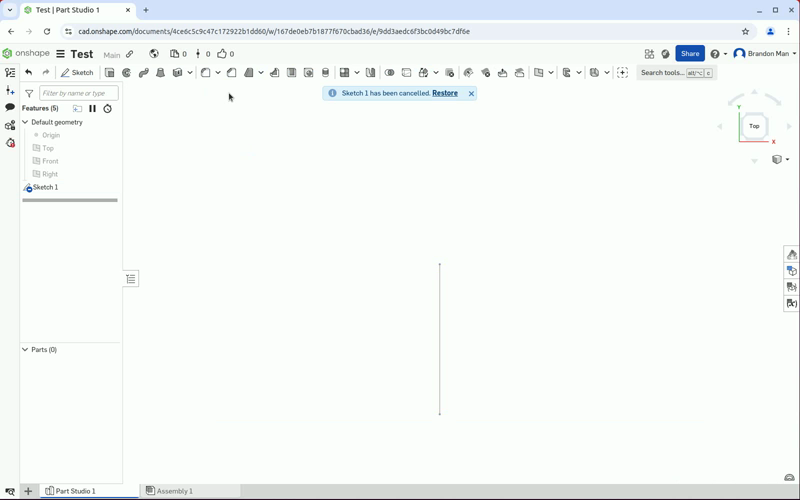
key(shift+s)
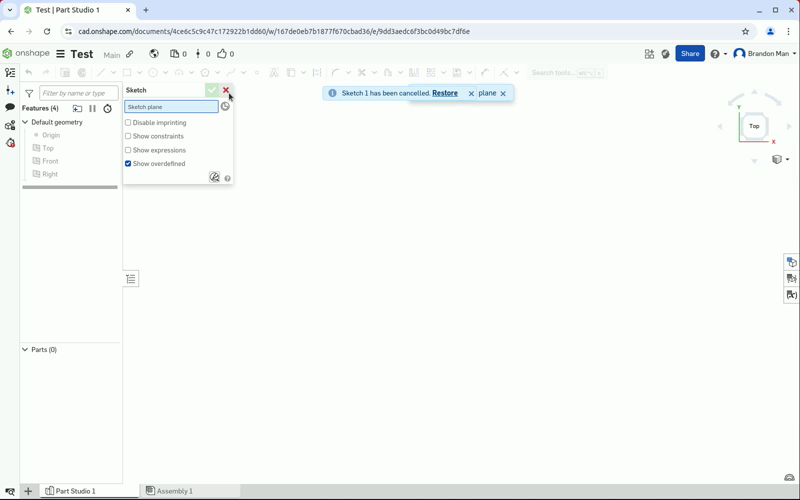
mouse_move(73, 150)
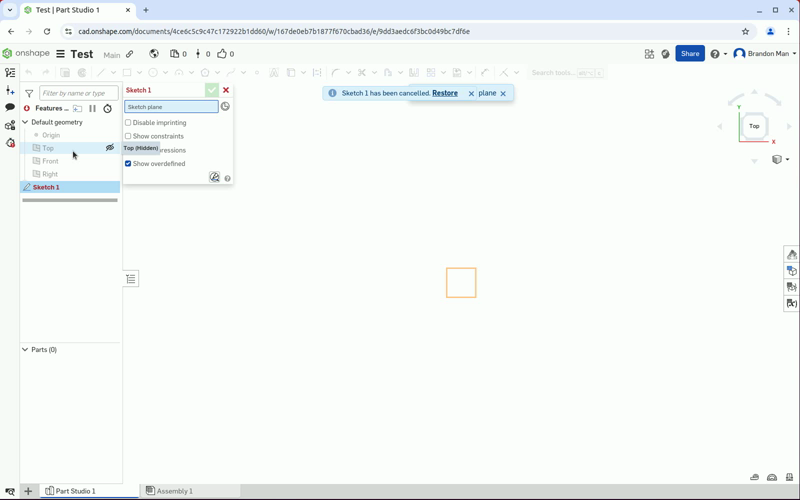
click(73, 150)
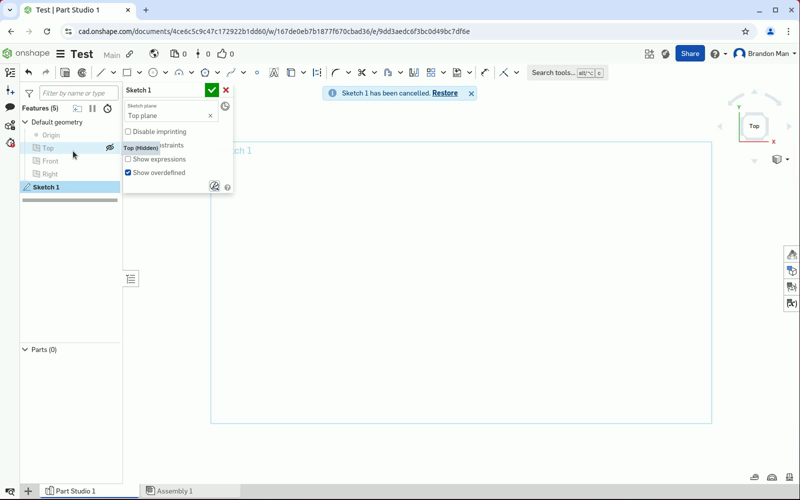
mouse_move(73, 352)
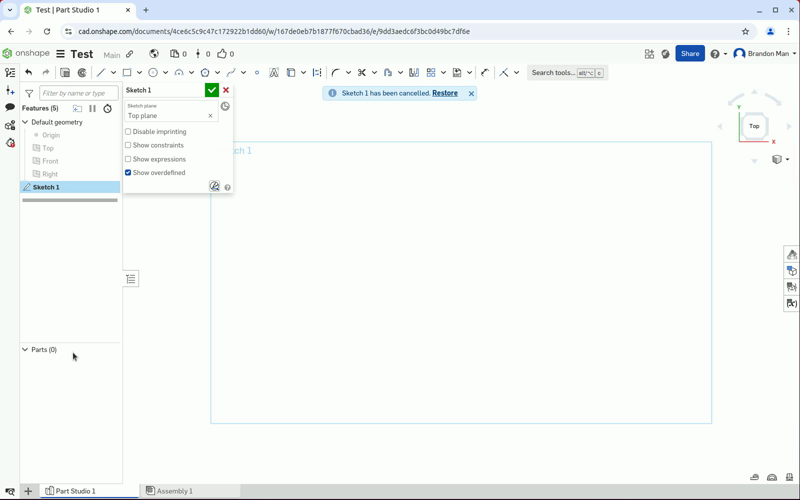
key(y)
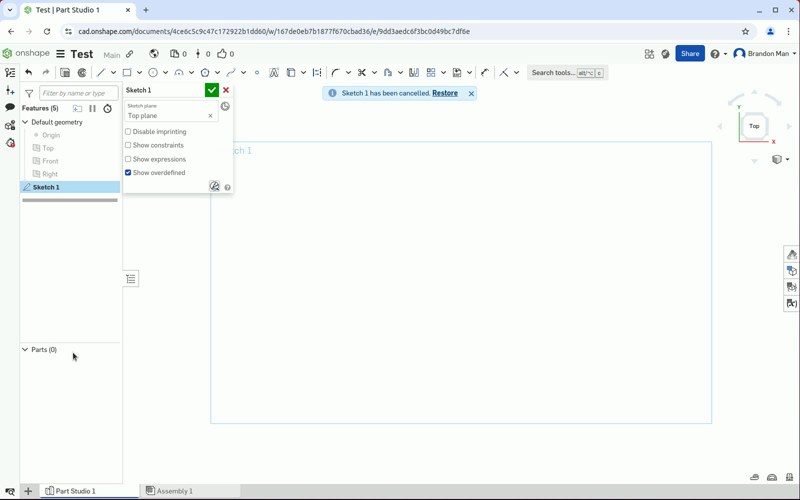
key(c)
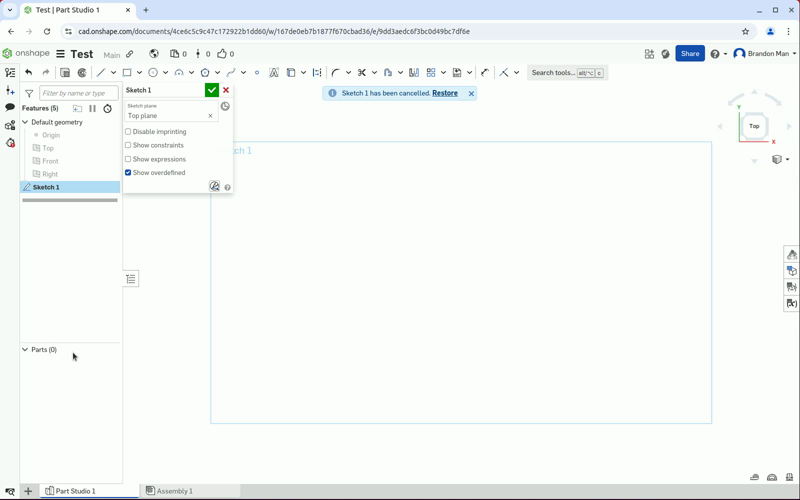
key_down(shift)
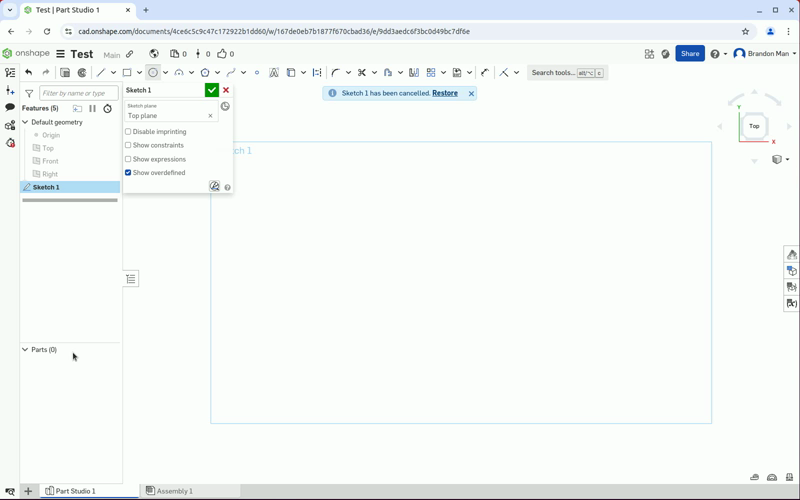
mouse_move(460, 282)
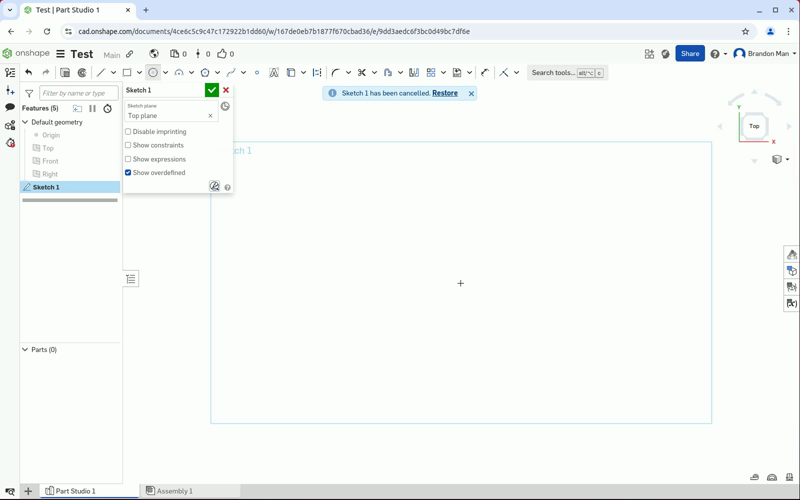
click(460, 282)
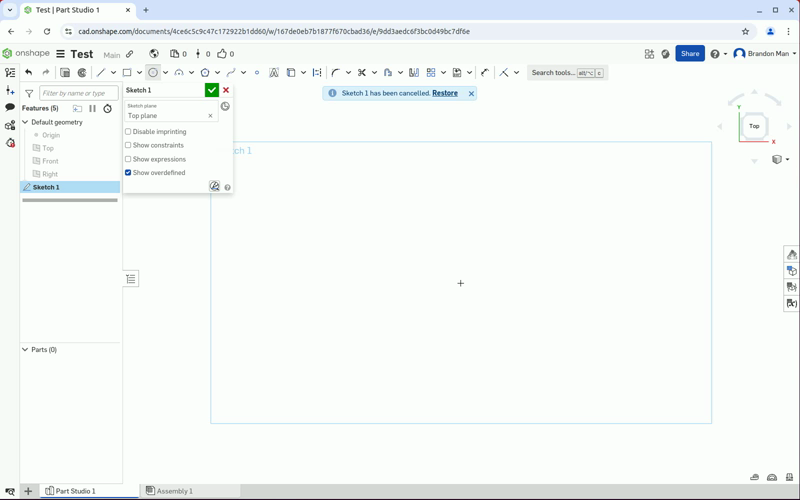
key_up(shift)
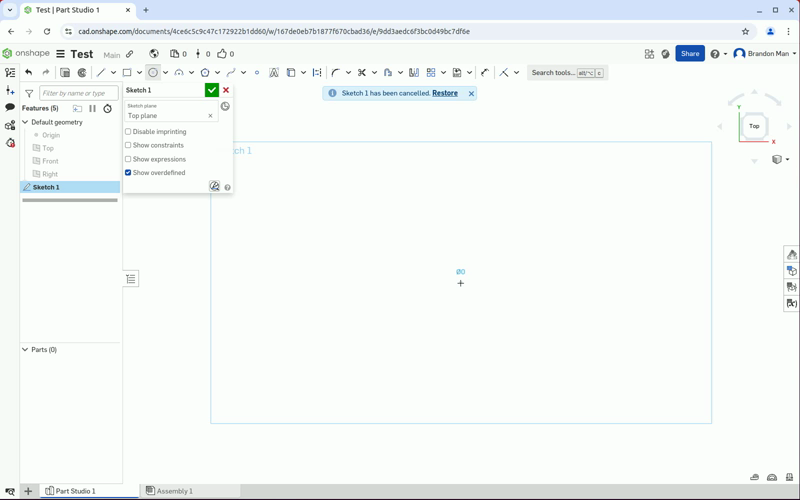
mouse_move(479, 282)
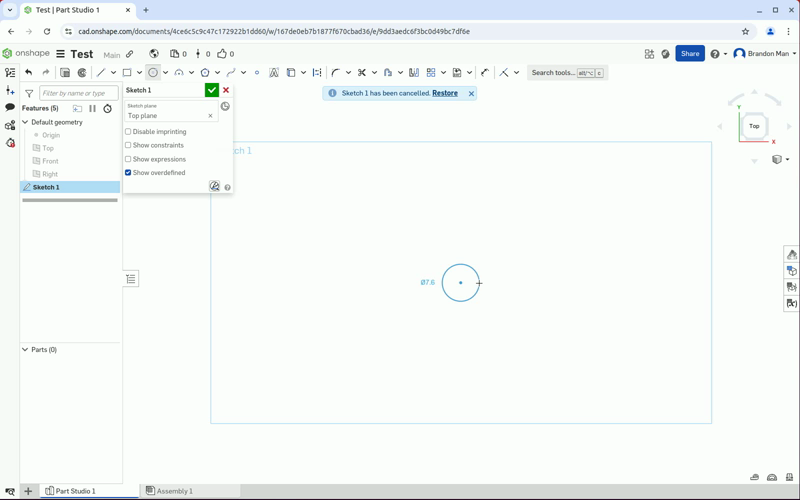
click(479, 282)
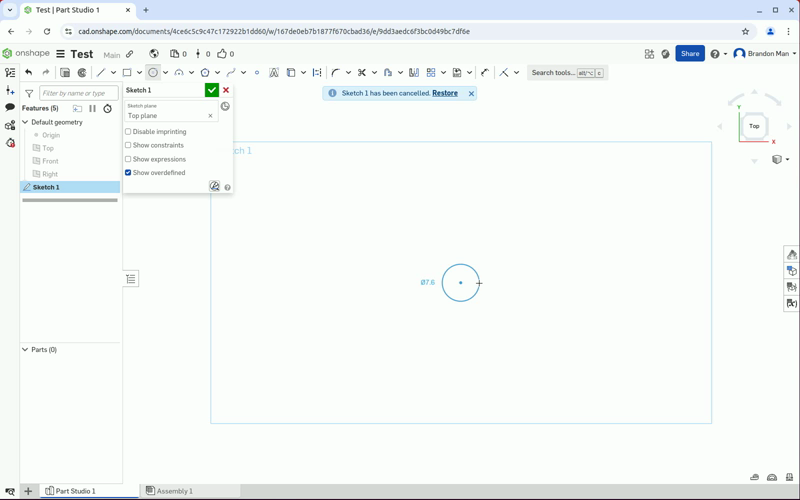
key(esc)
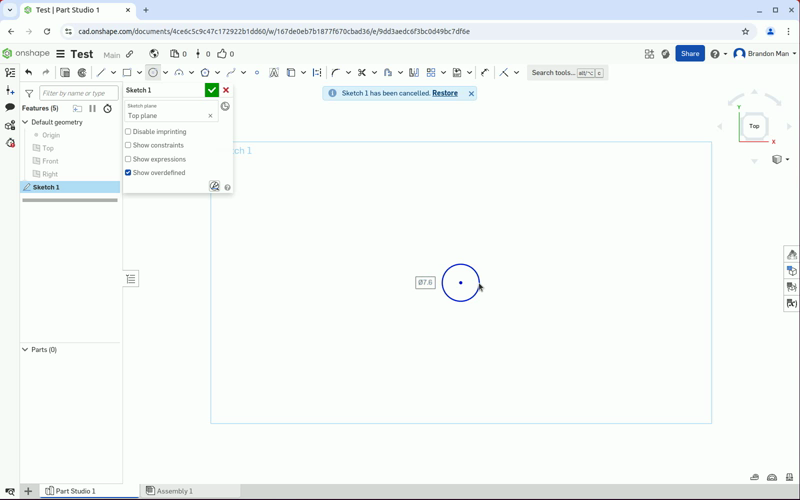
mouse_move(464, 284)
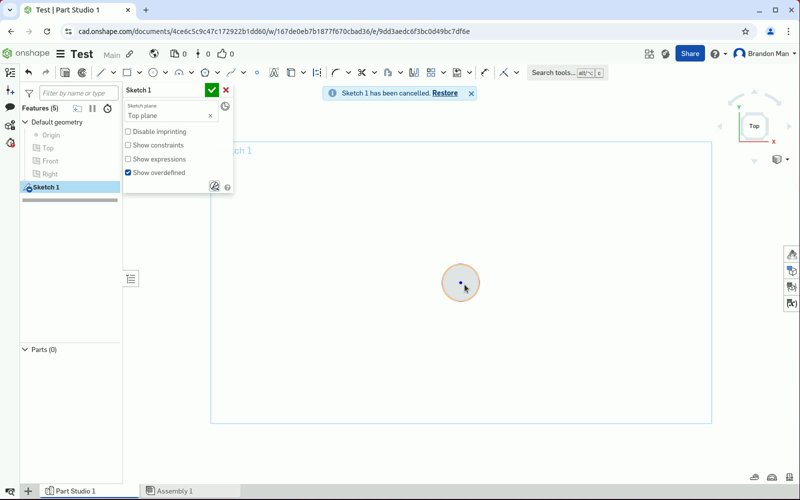
scroll(6)
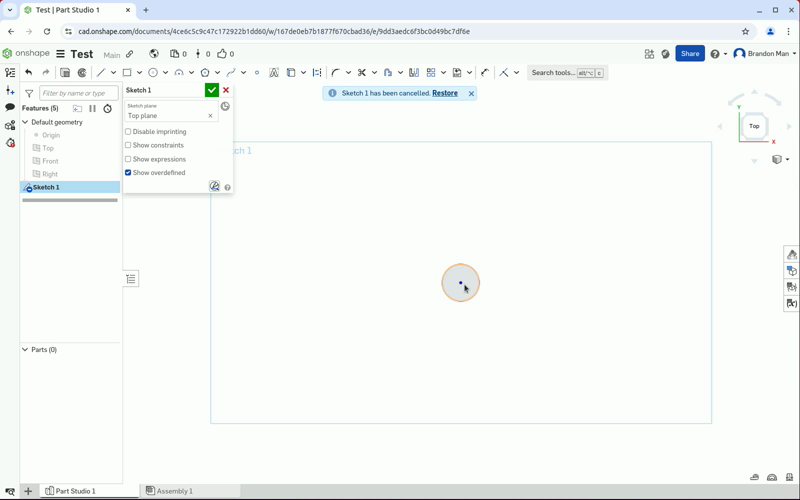
scroll(6)
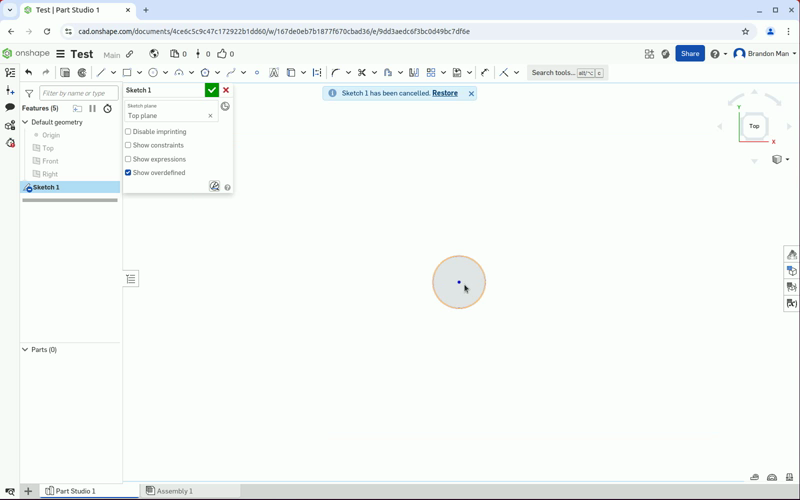
scroll(6)
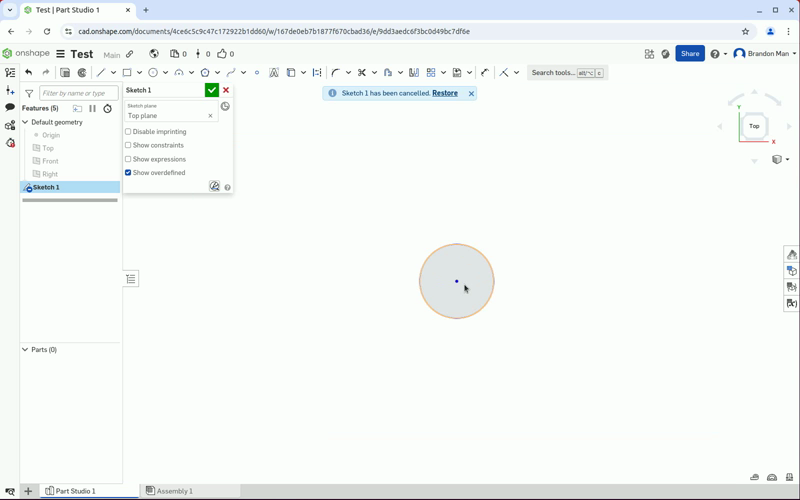
scroll(6)
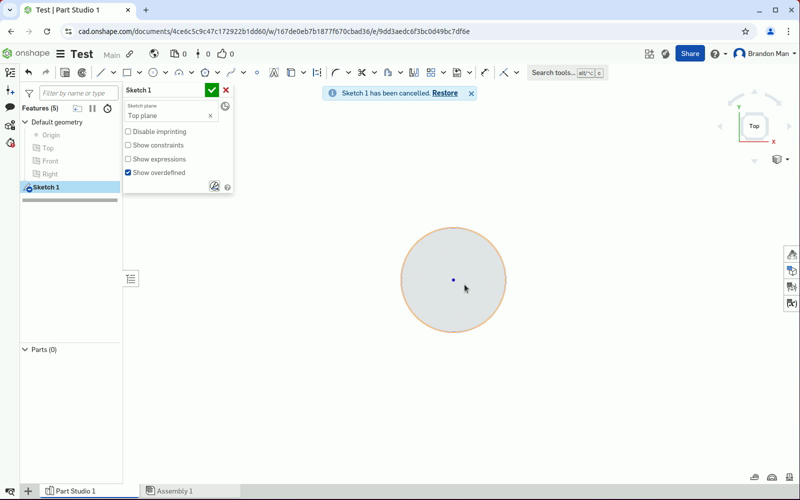
scroll(6)
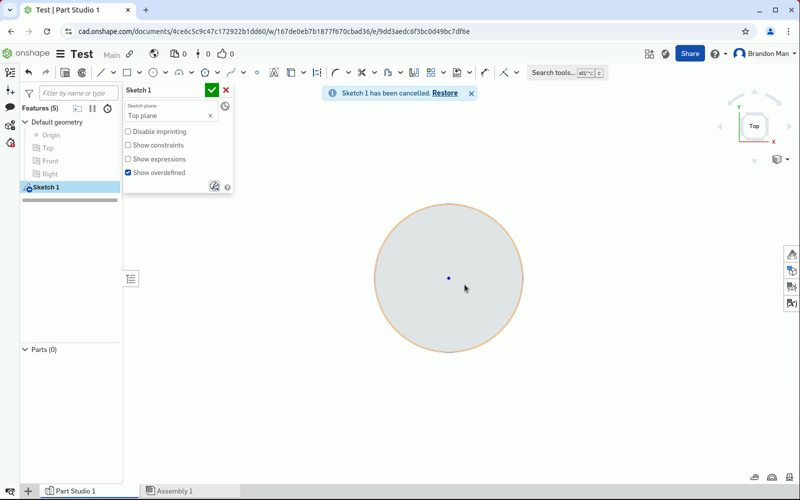
scroll(6)
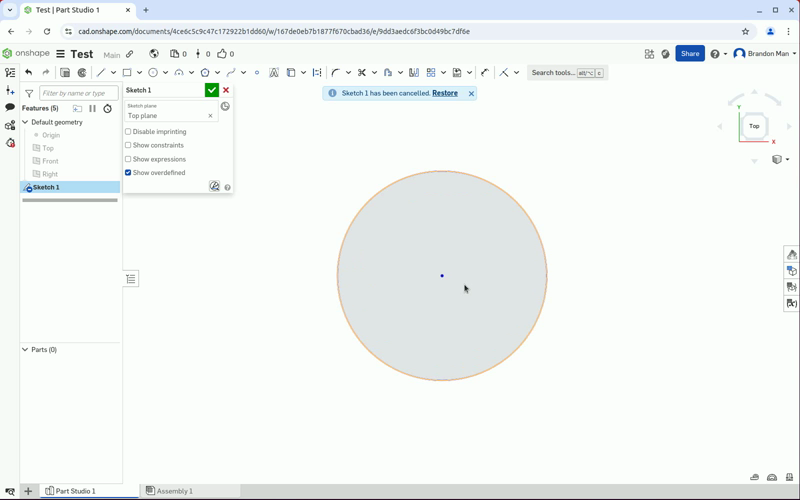
scroll(6)
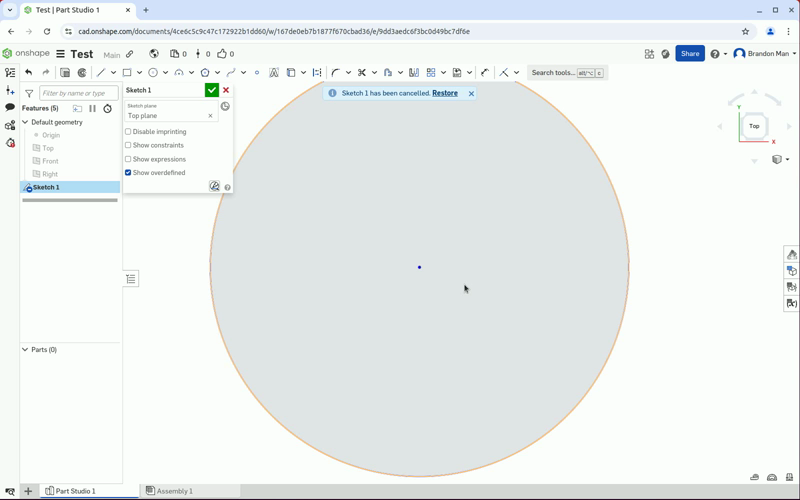
click(464, 284)
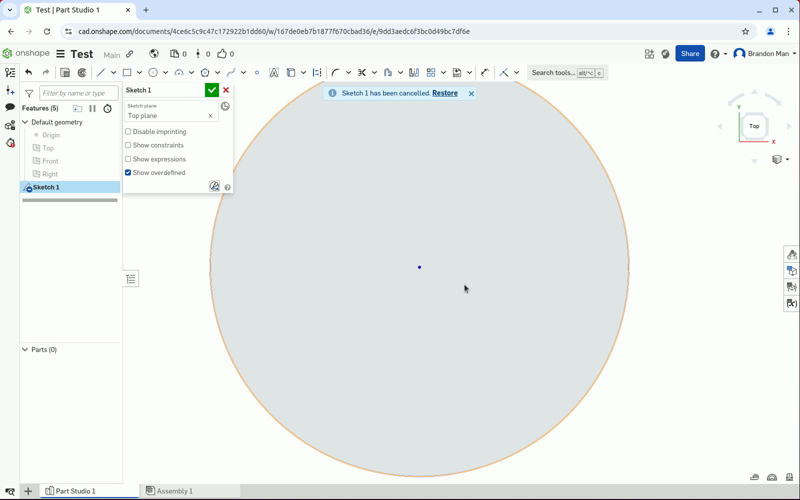
scroll(-6)
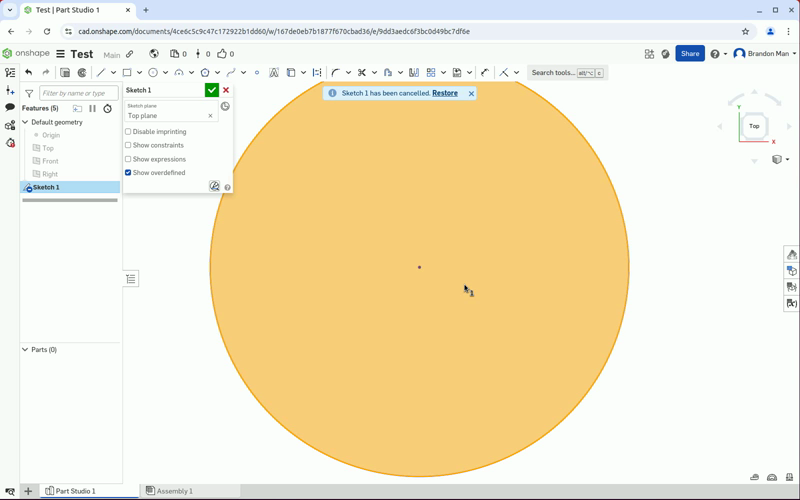
scroll(-6)
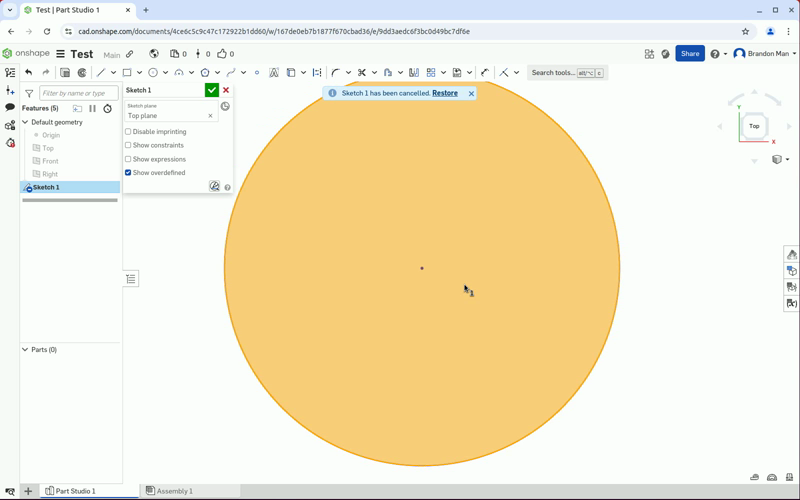
scroll(-6)
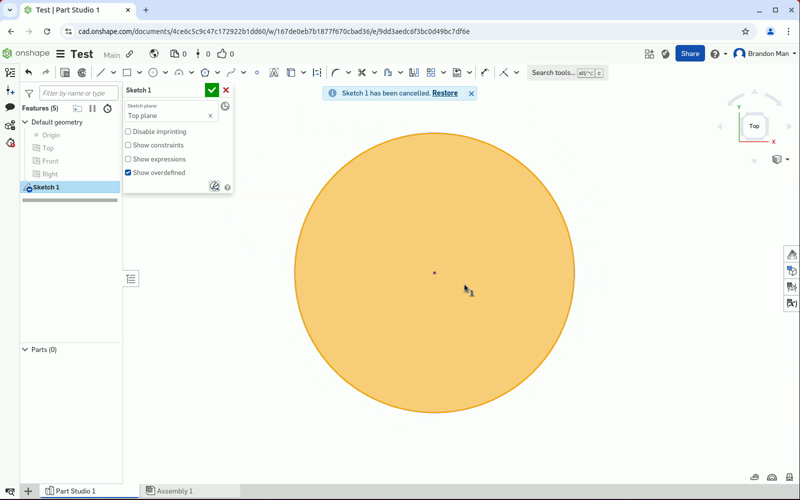
scroll(-6)
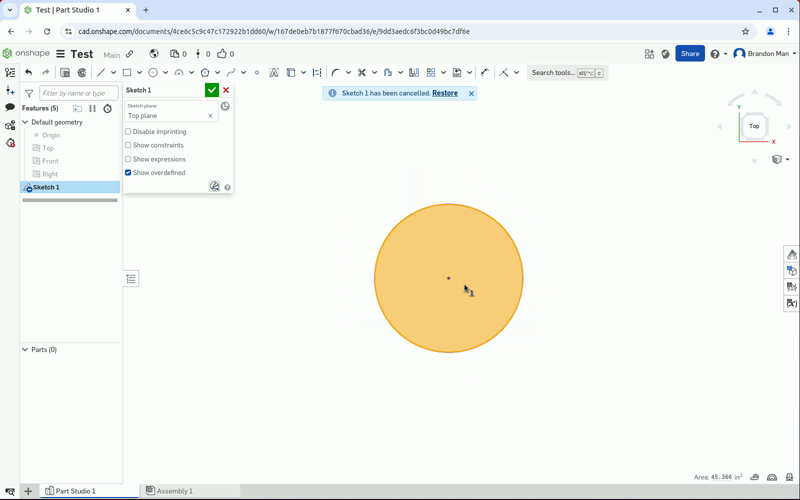
scroll(-6)
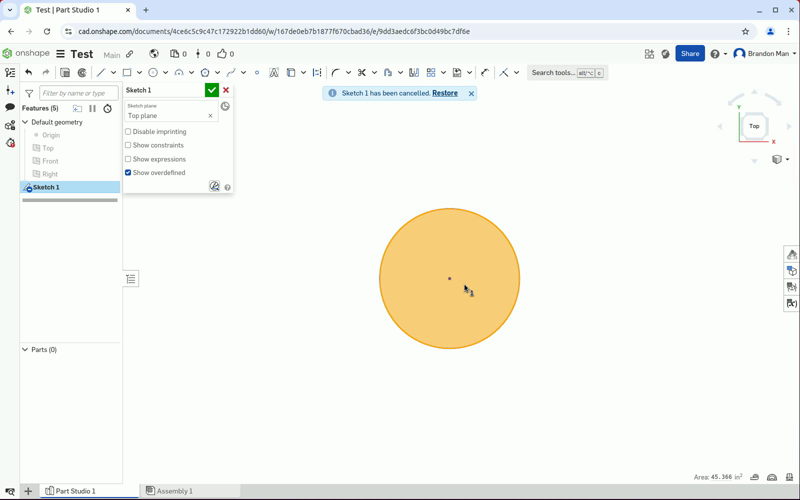
scroll(-6)
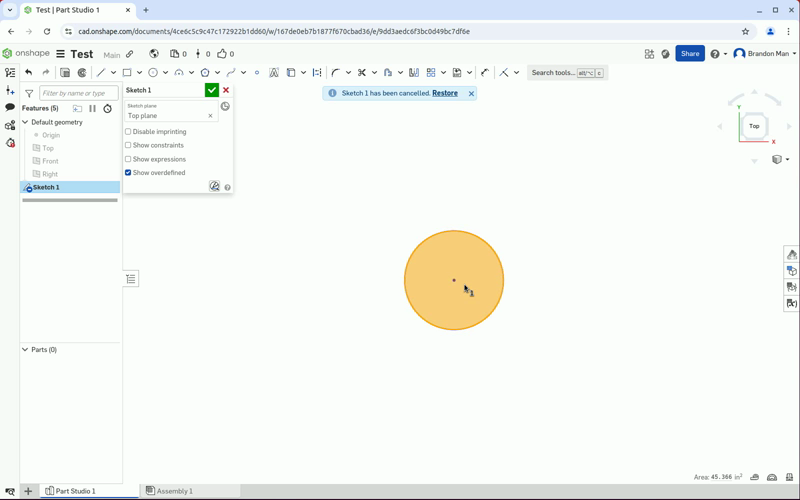
scroll(-6)
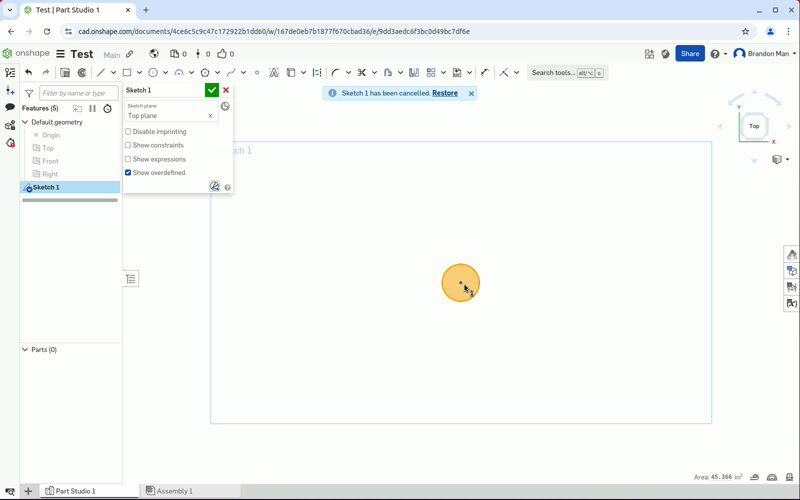
mouse_move(73, 352)
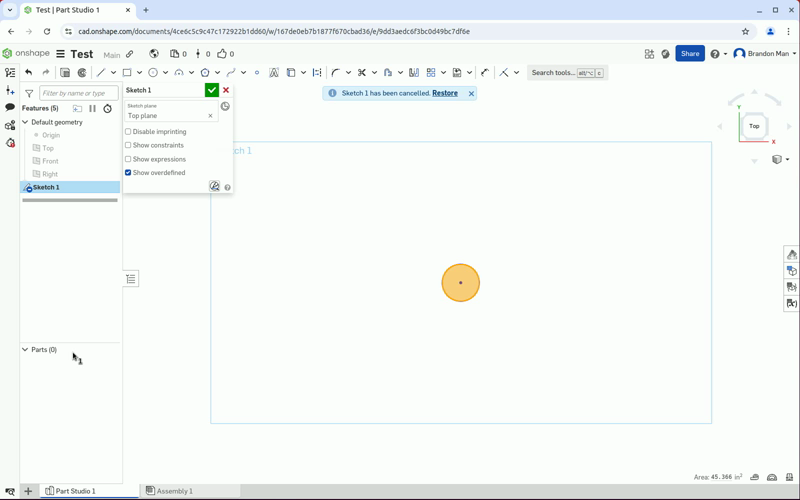
key(shift+y)
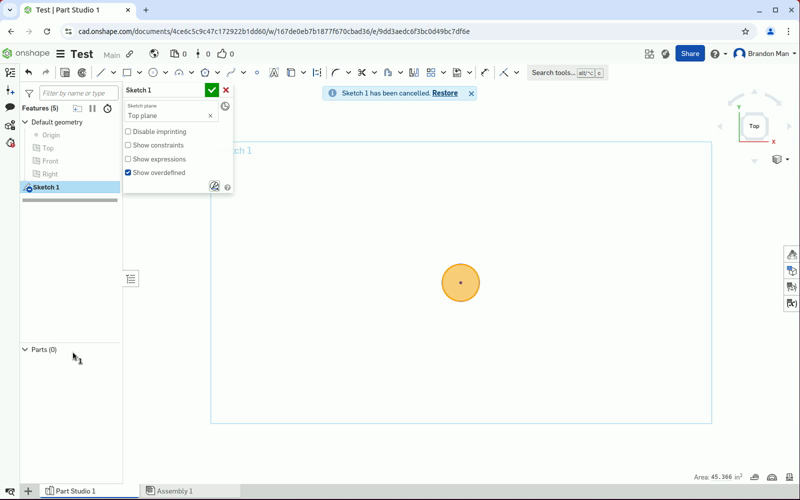
key(shift+e)
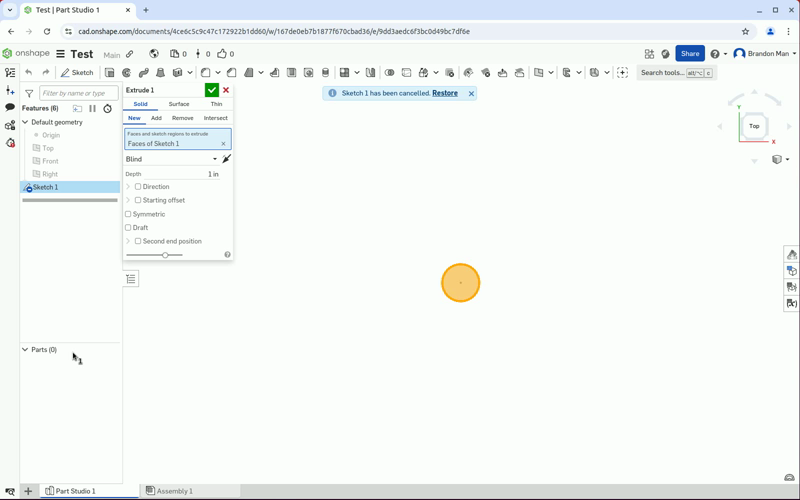
mouse_move(143, 106)
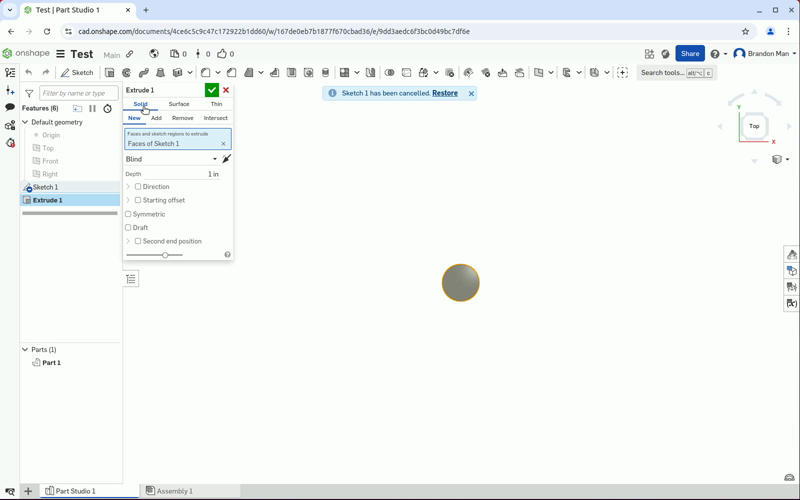
click(143, 106)
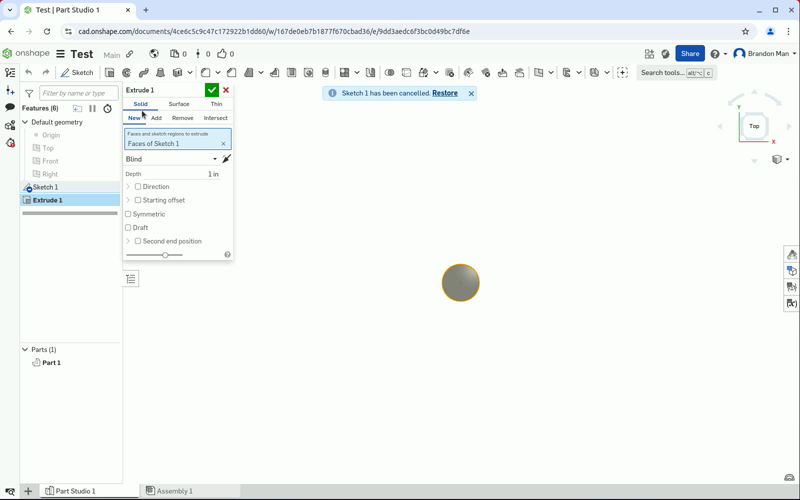
mouse_move(137, 120)
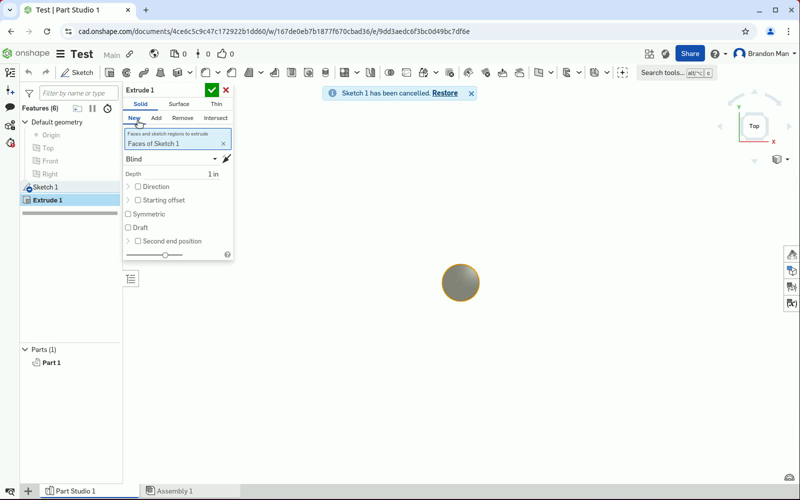
click(137, 120)
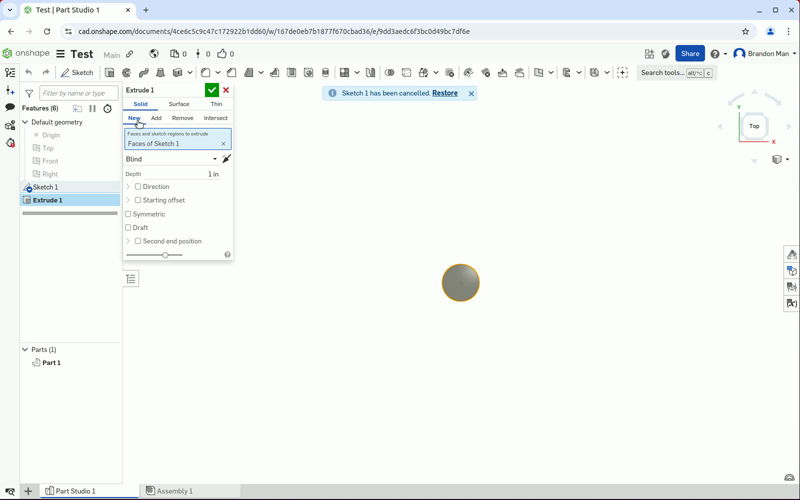
key(tab, 4)
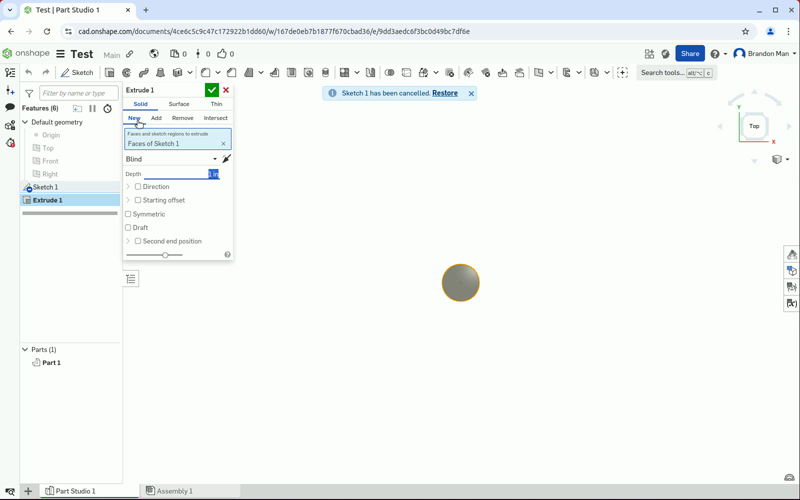
text(23.108)
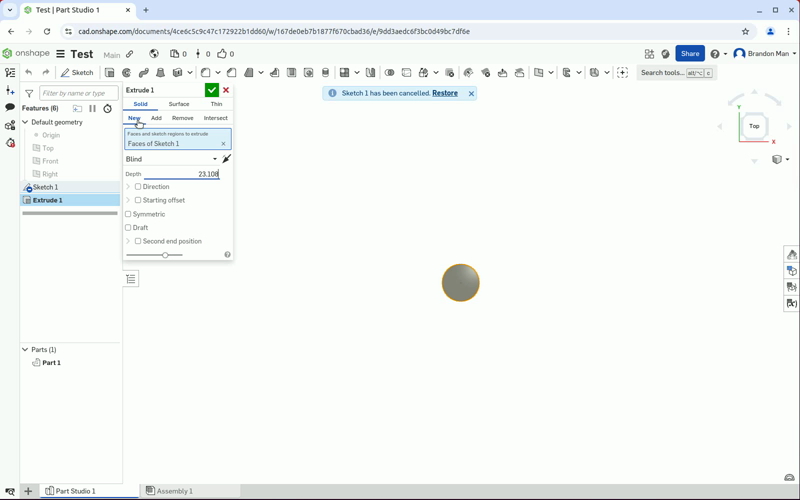
key(enter)
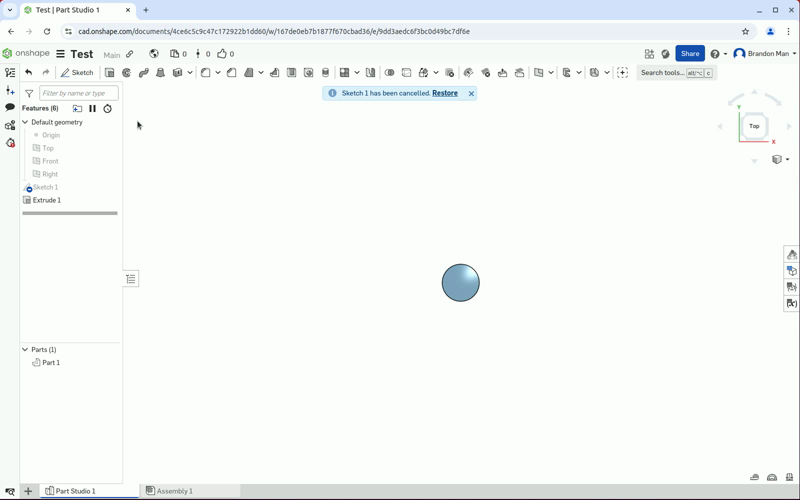
key(shift+h)
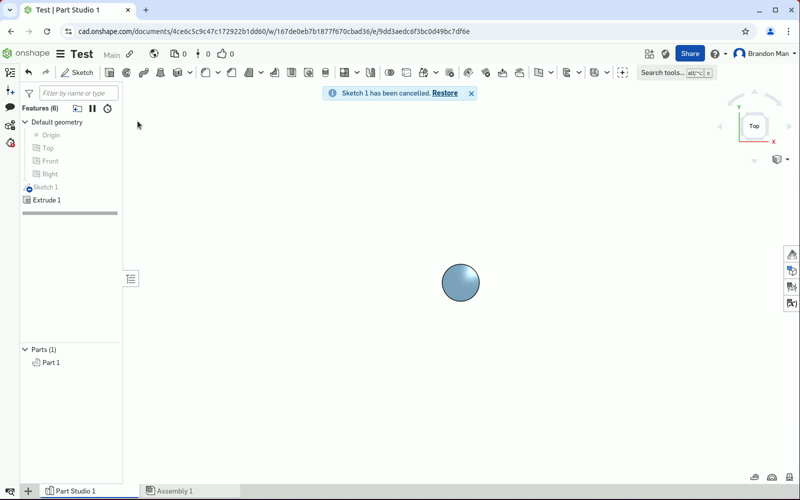
key(shift+h)
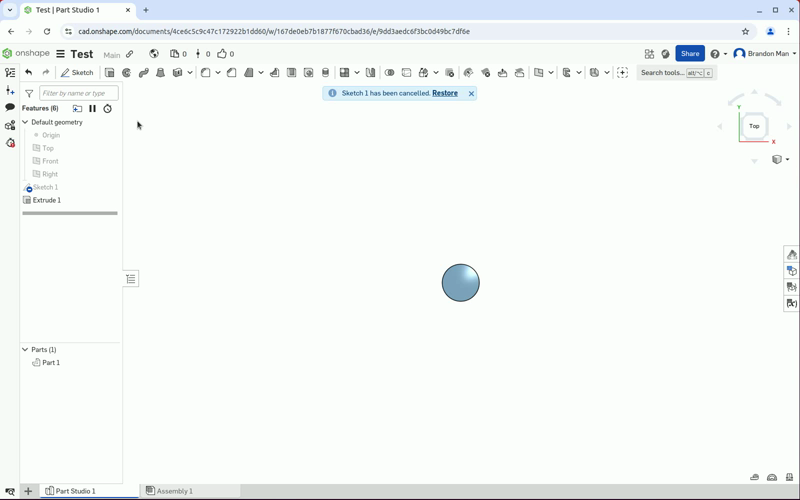
mouse_move(73, 189)
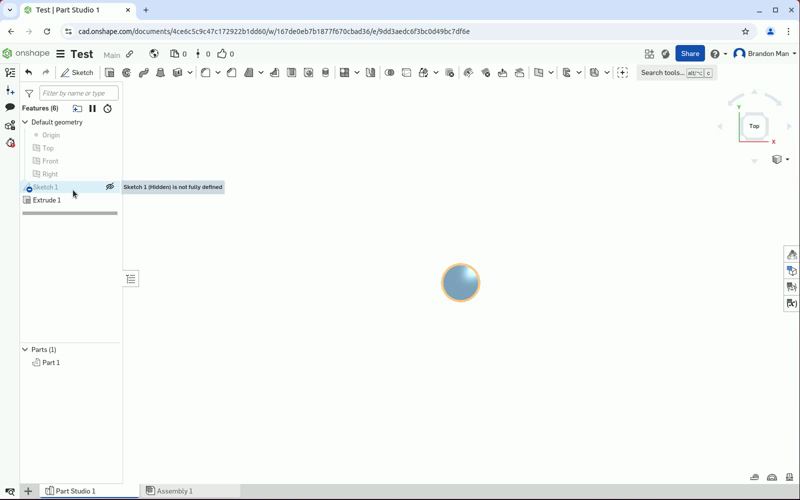
click(73, 189)
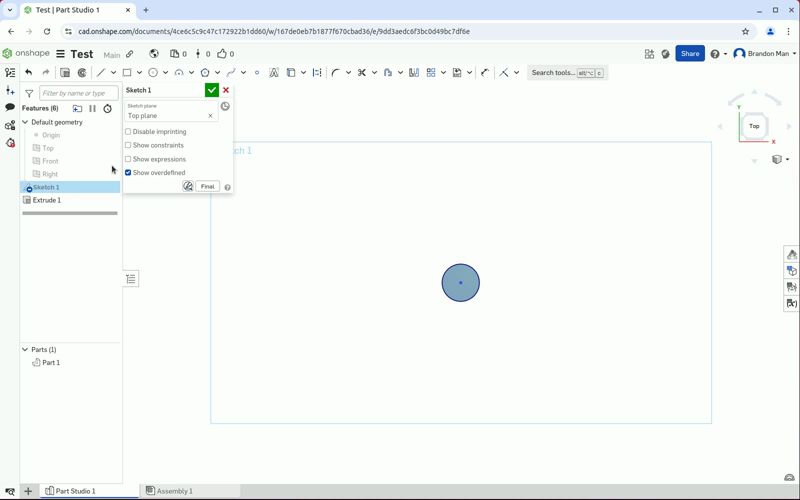
mouse_move(229, 92)
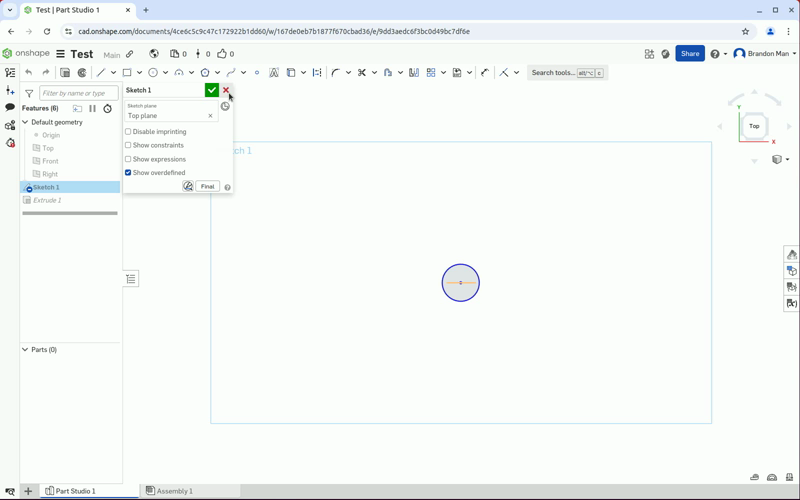
click(229, 92)
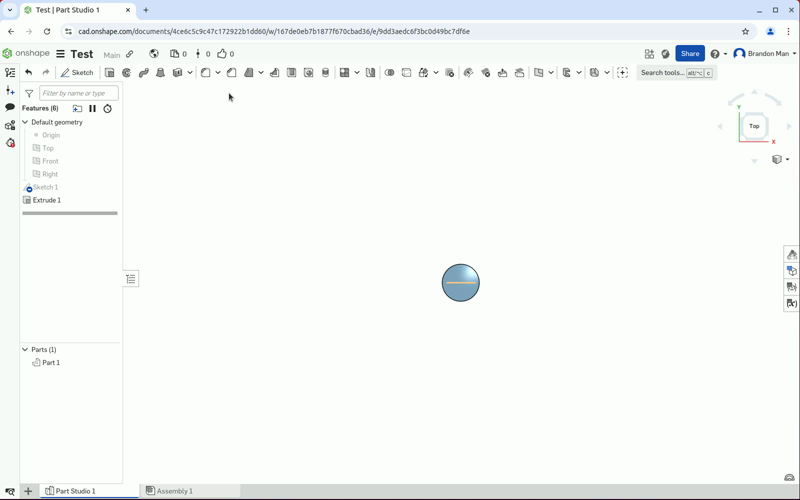
mouse_move(541, 75)
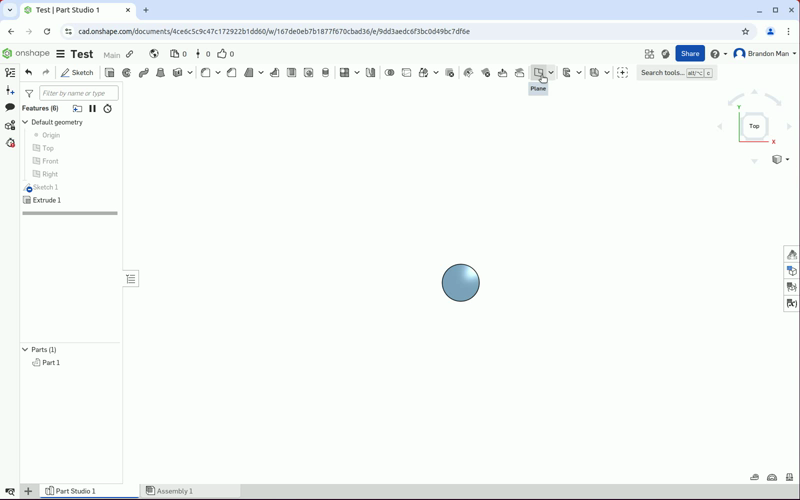
click(541, 75)
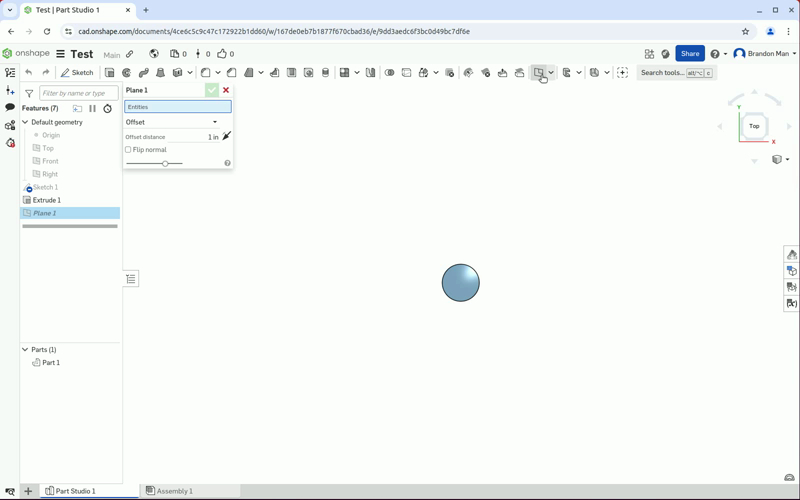
mouse_move(73, 150)
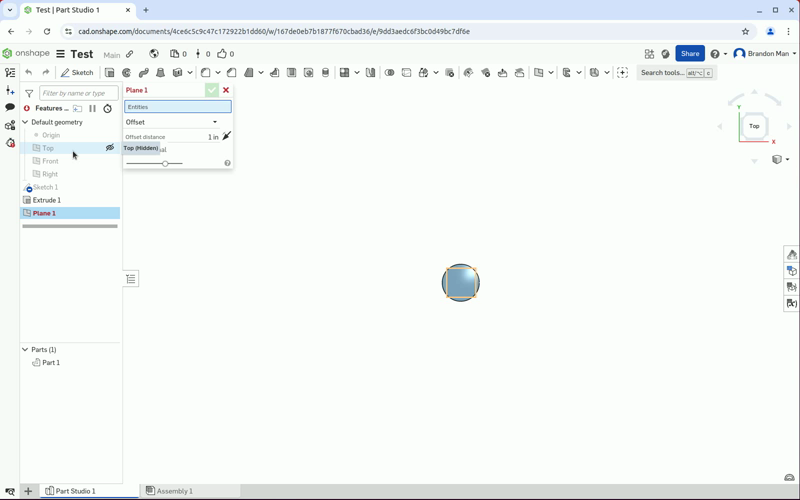
click(73, 150)
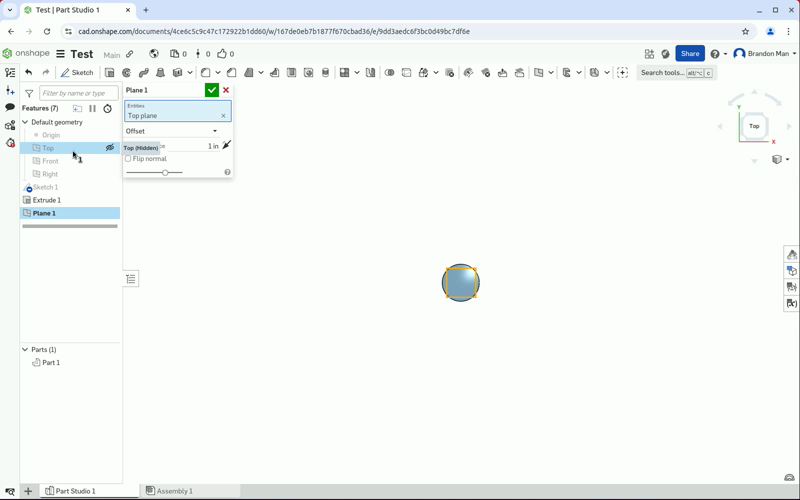
key(tab, 2)
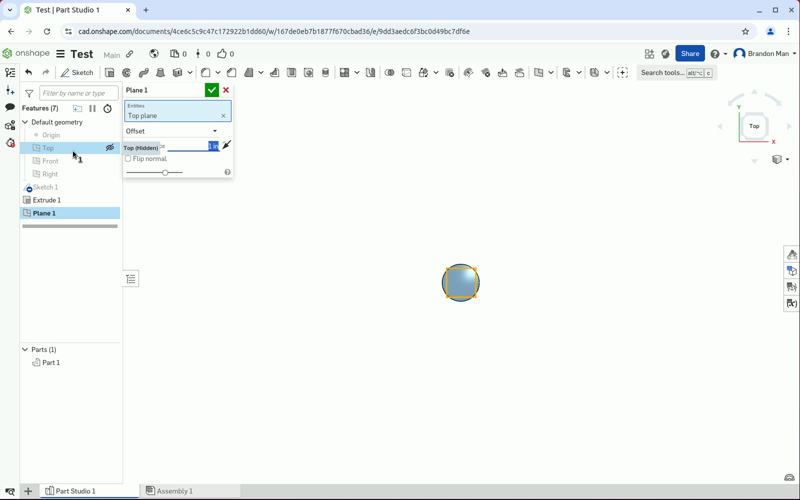
text(23.108)
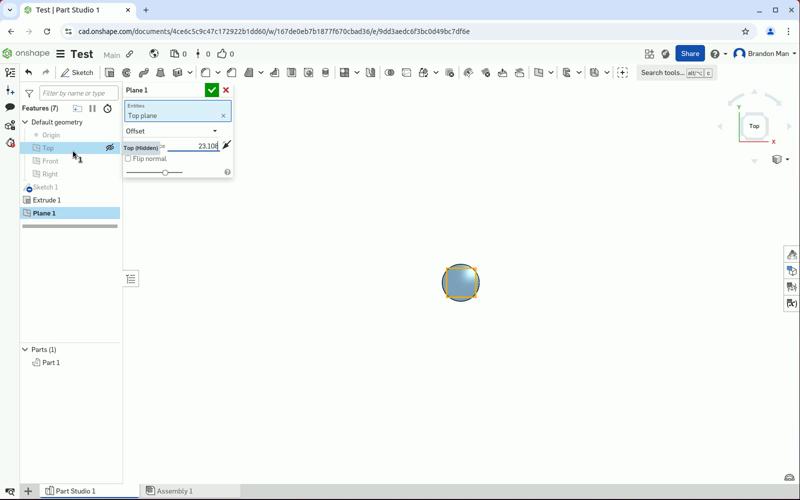
key(enter, 2)
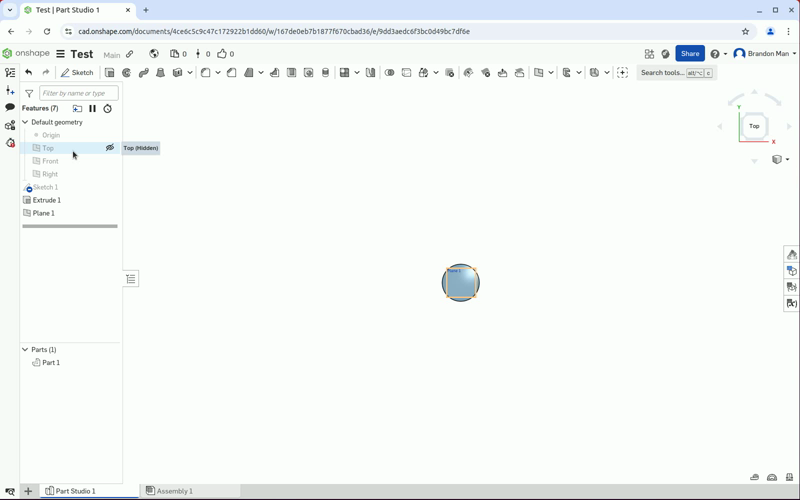
key(shift+s)
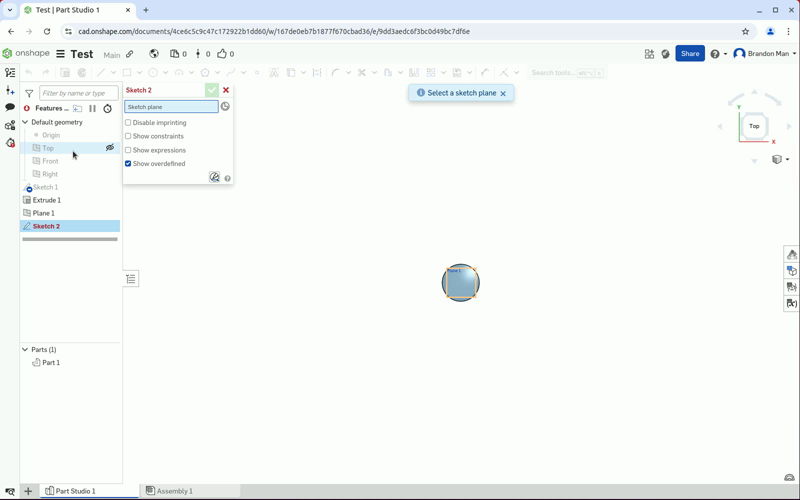
mouse_move(73, 215)
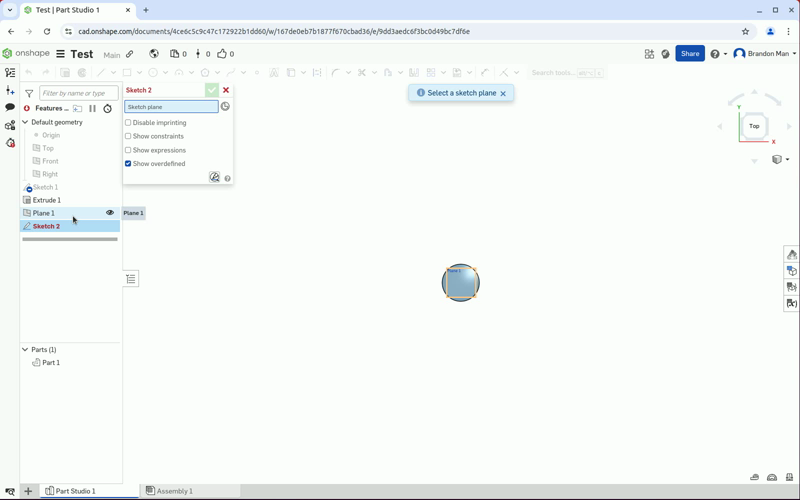
click(73, 215)
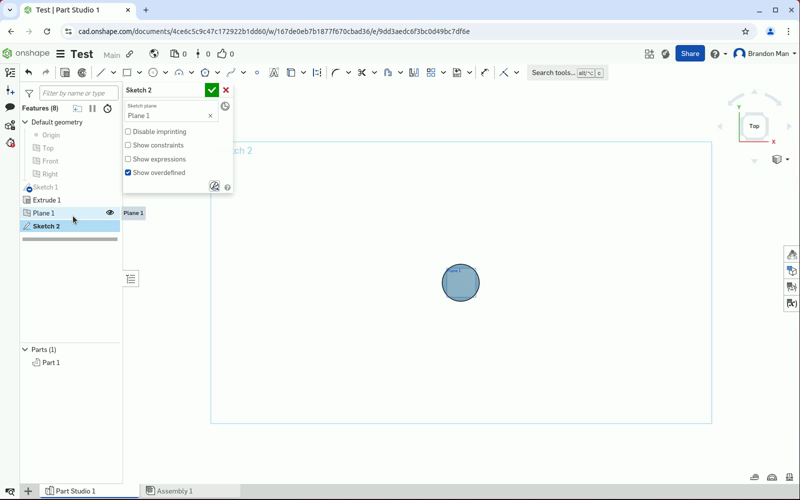
mouse_move(73, 352)
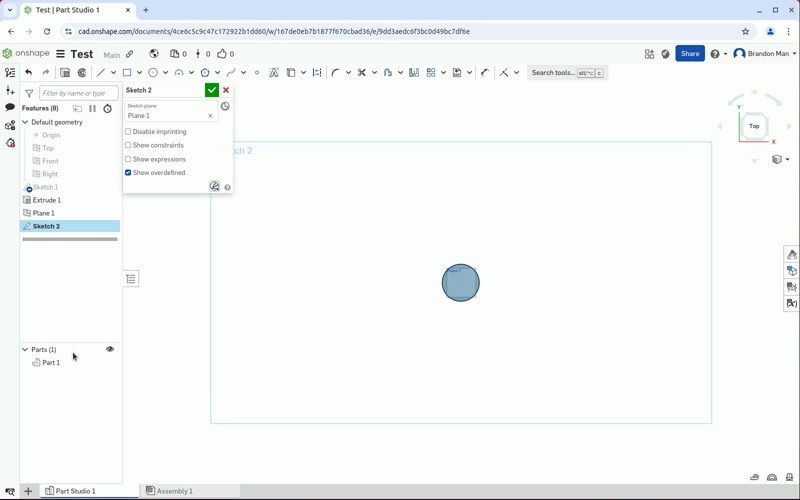
key(y)
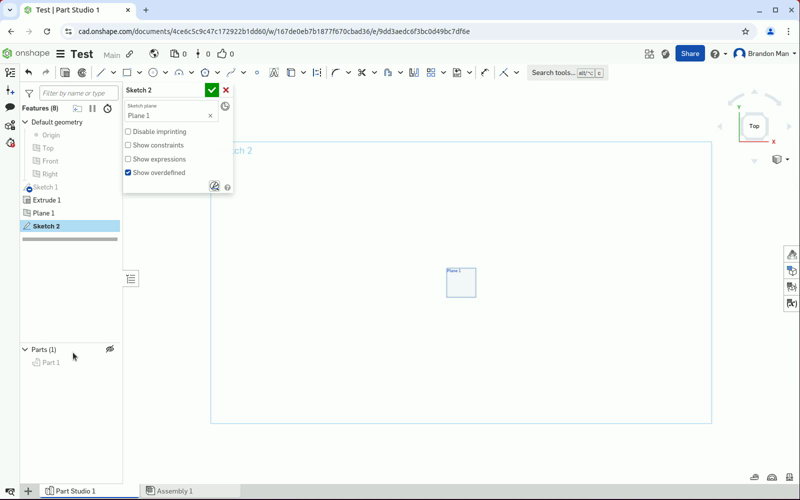
key(c)
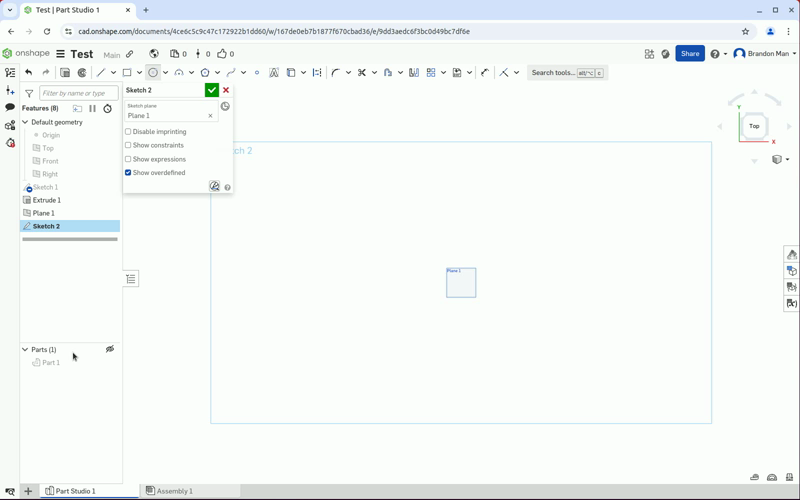
key_down(shift)
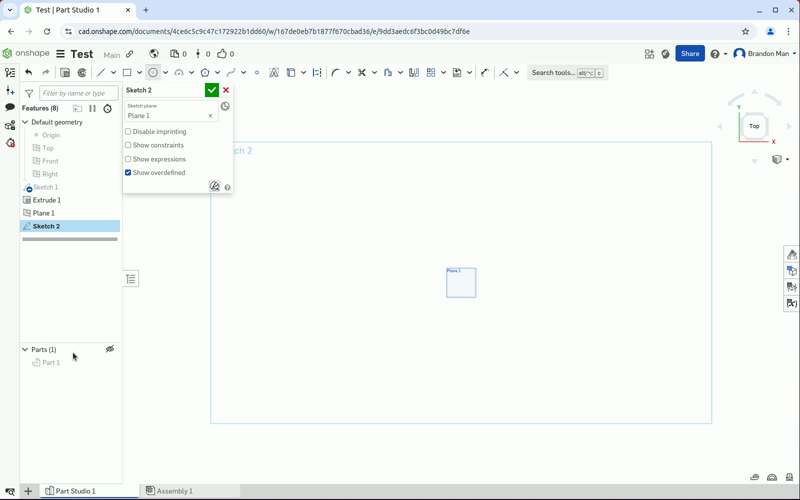
mouse_move(461, 282)
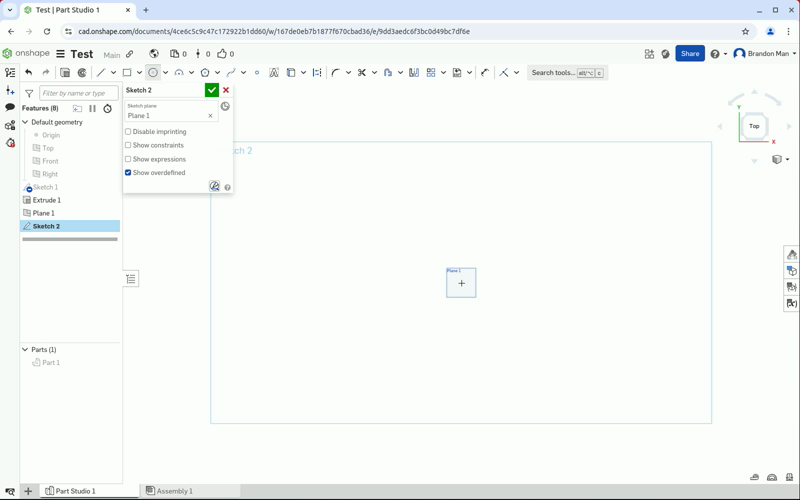
click(461, 282)
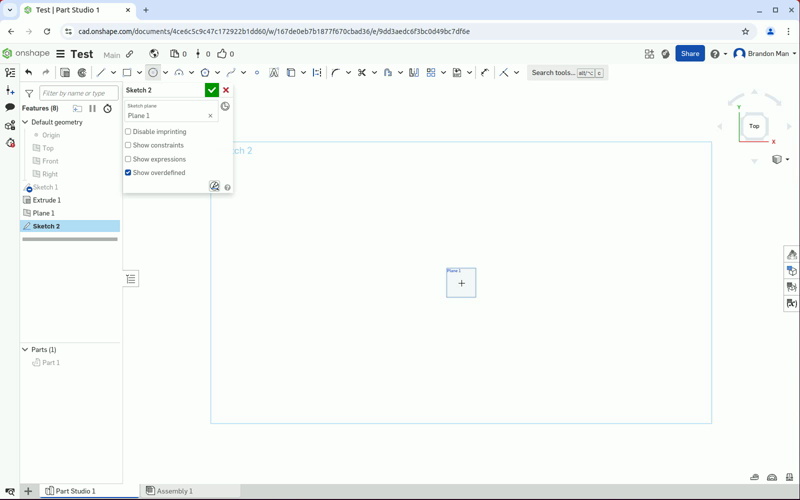
key_up(shift)
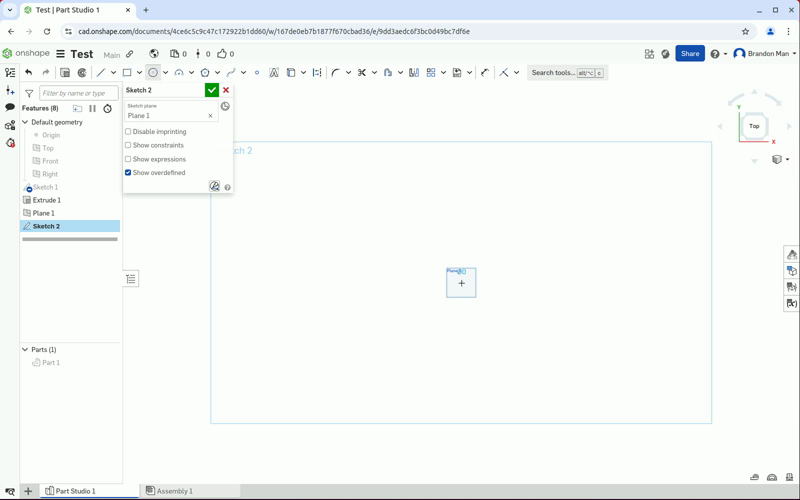
mouse_move(476, 282)
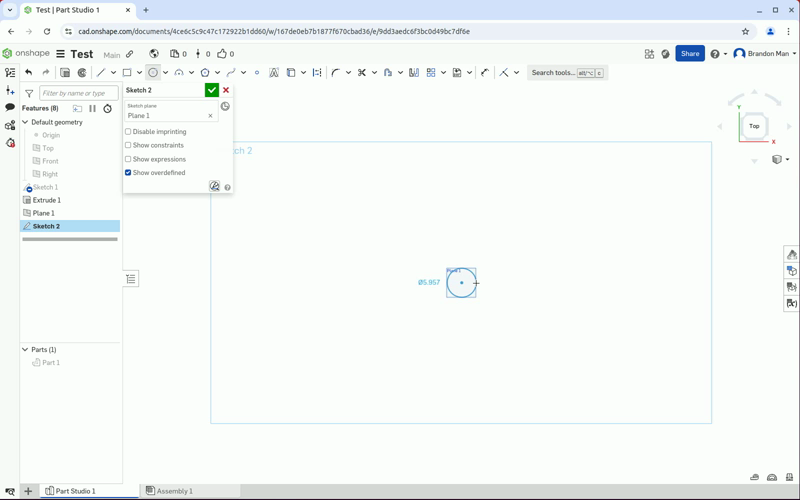
click(476, 282)
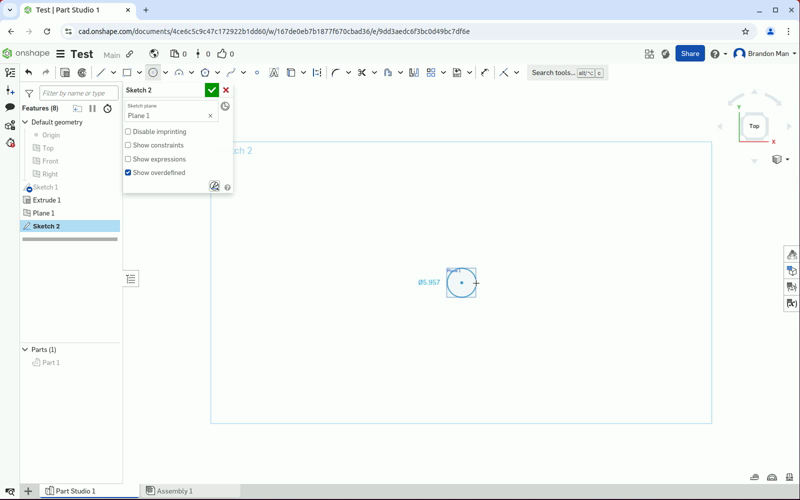
key(esc)
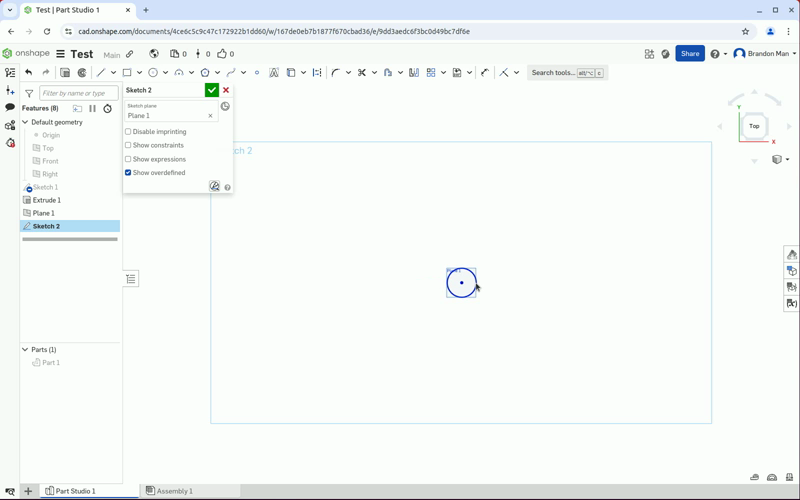
mouse_move(460, 271)
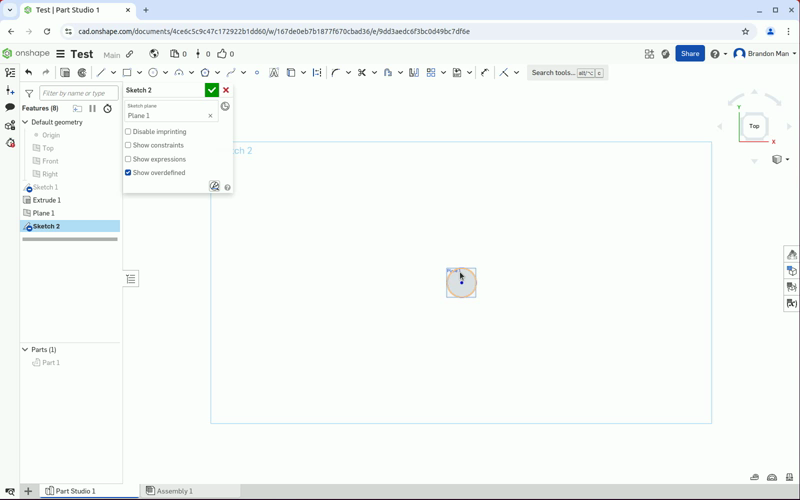
scroll(6)
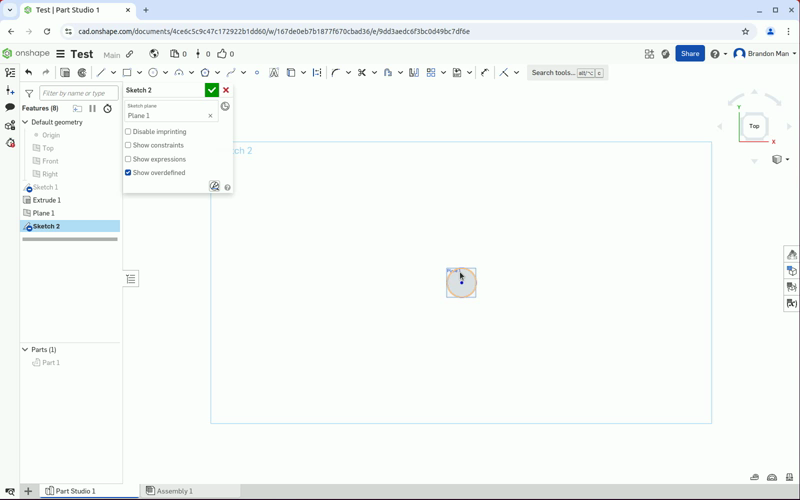
scroll(6)
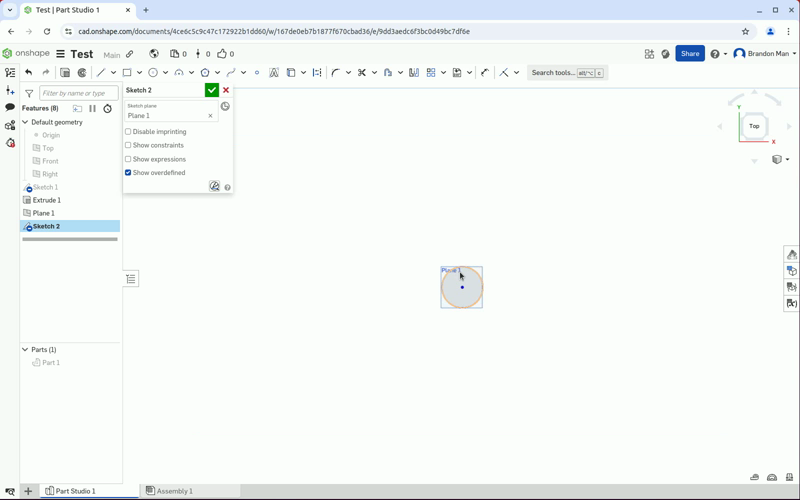
scroll(6)
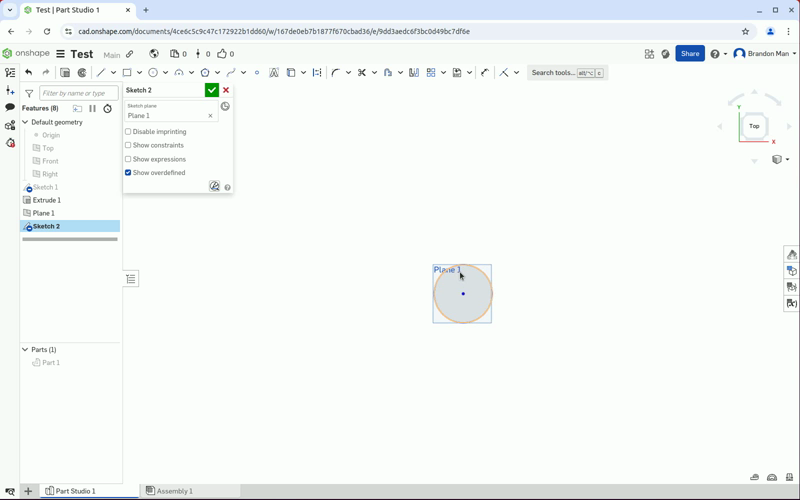
scroll(6)
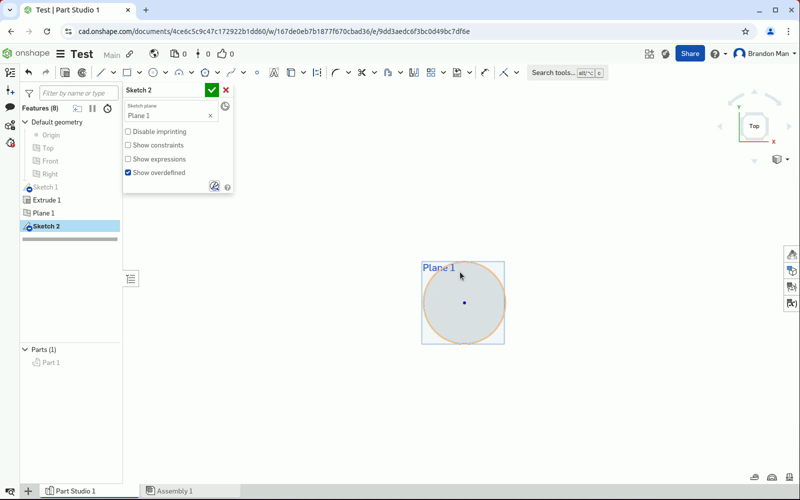
scroll(6)
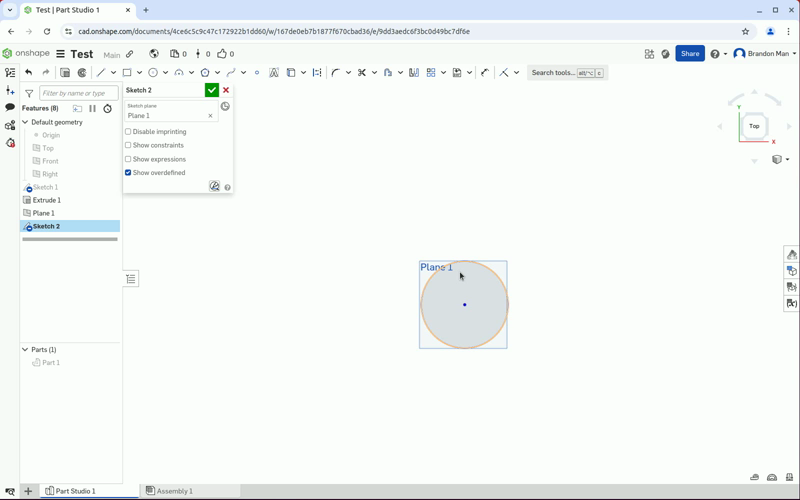
scroll(6)
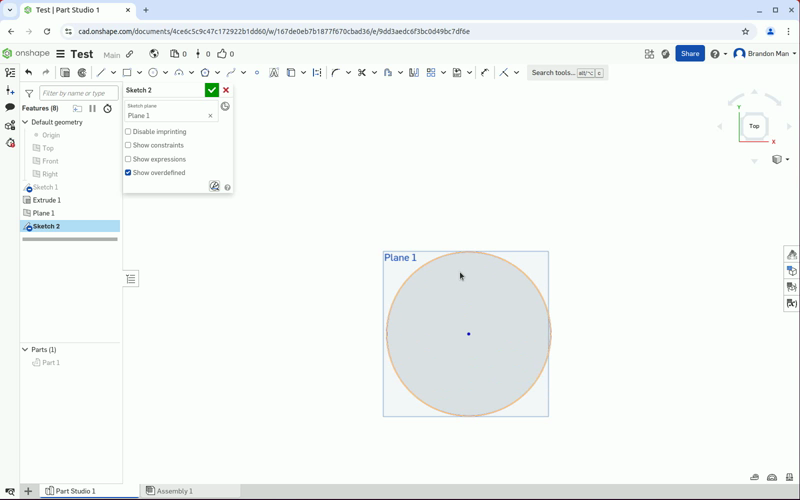
scroll(6)
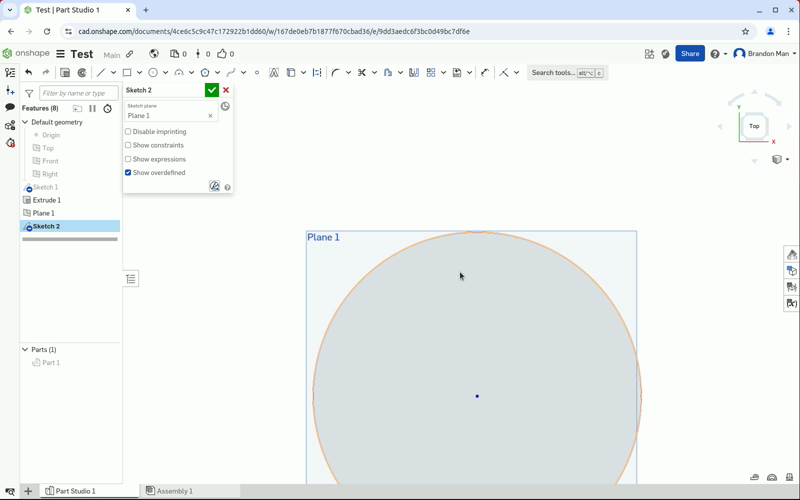
click(460, 271)
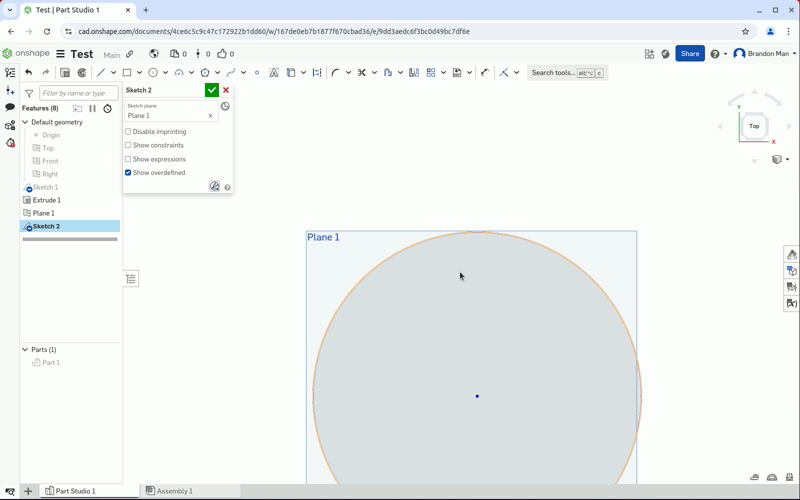
scroll(-6)
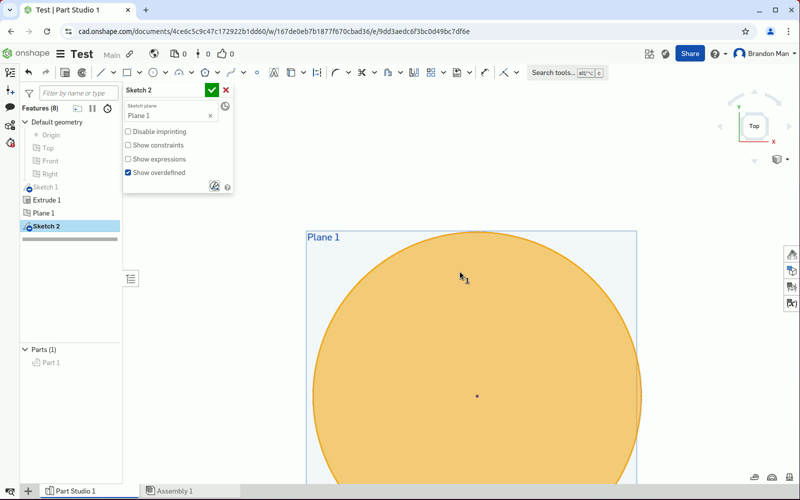
scroll(-6)
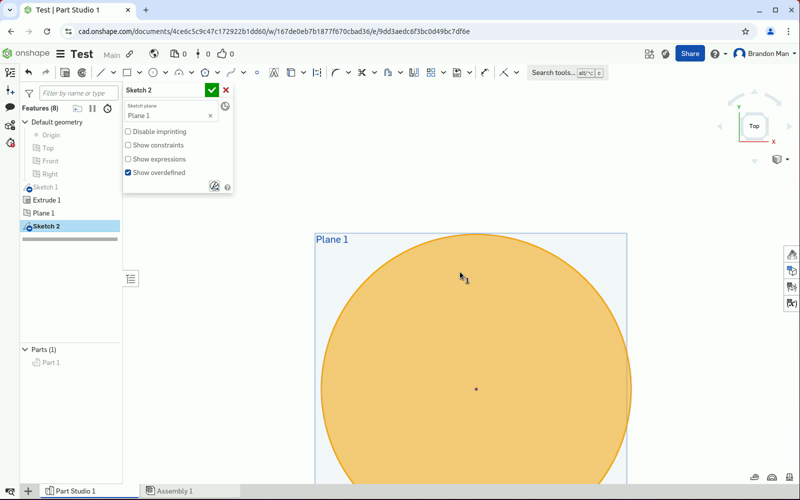
scroll(-6)
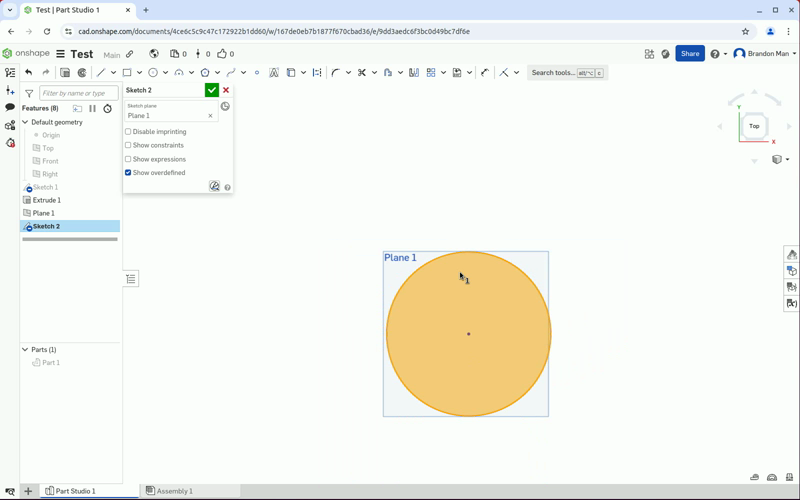
scroll(-6)
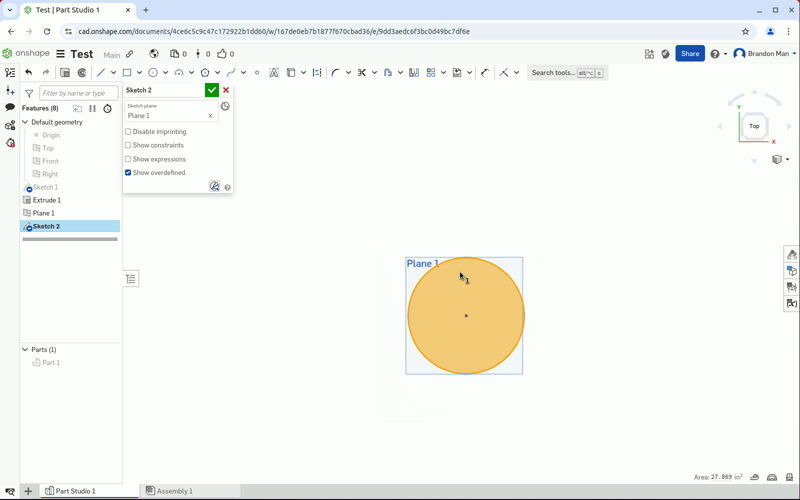
scroll(-6)
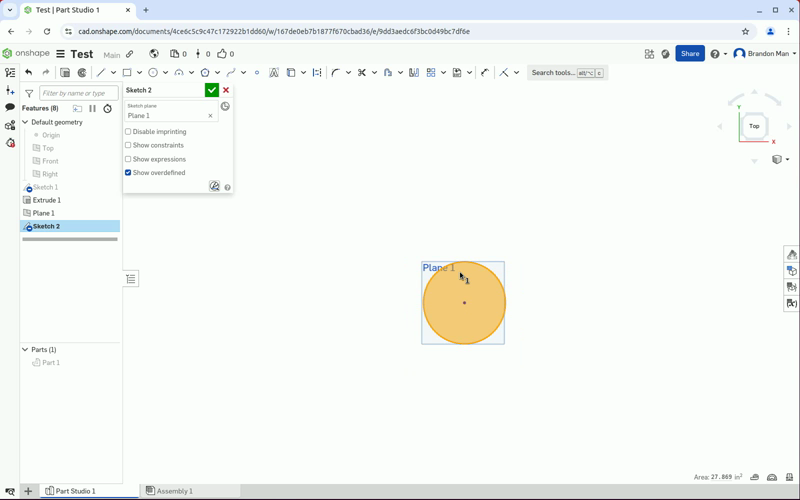
scroll(-6)
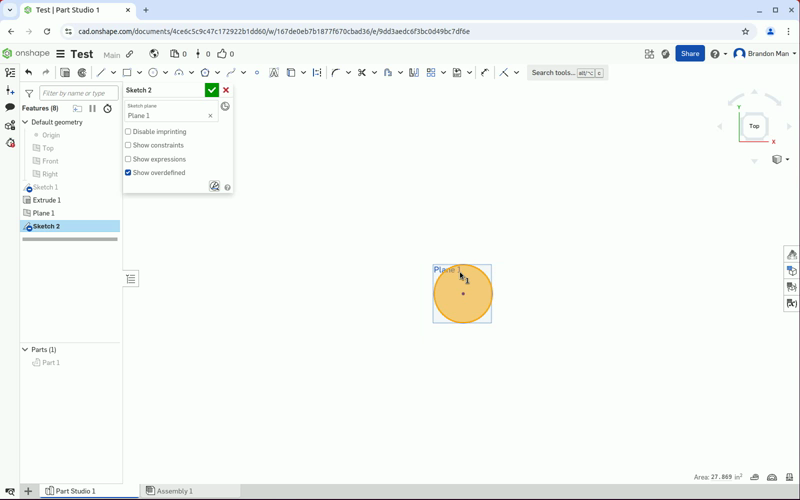
scroll(-6)
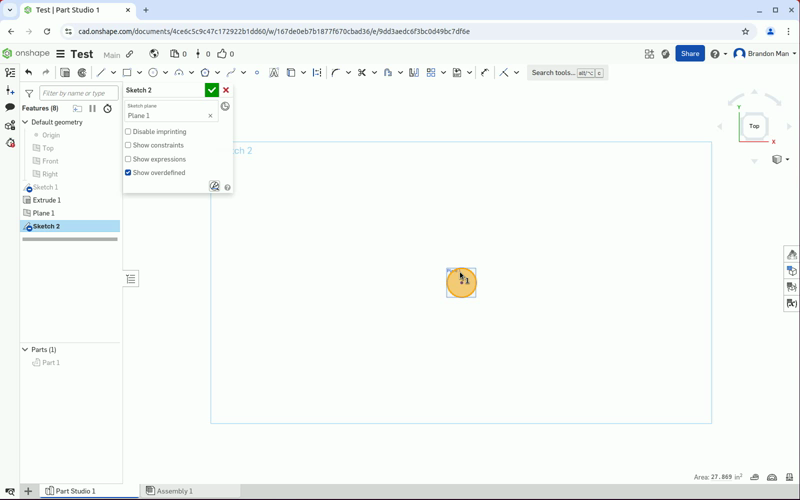
mouse_move(73, 352)
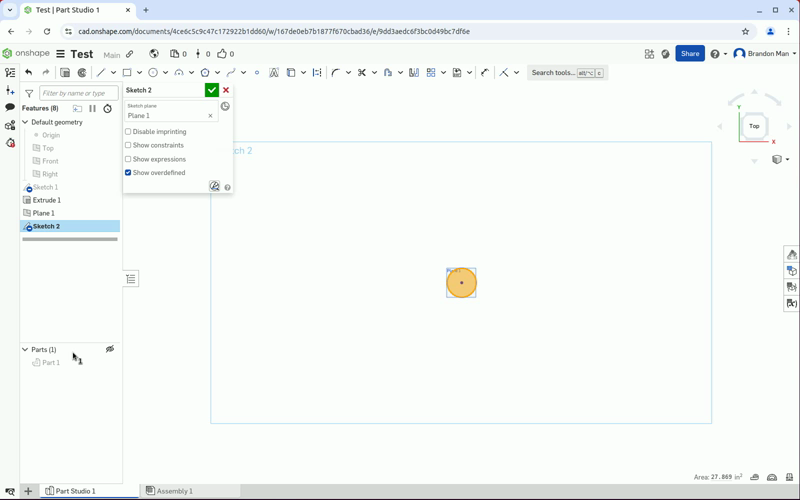
key(shift+y)
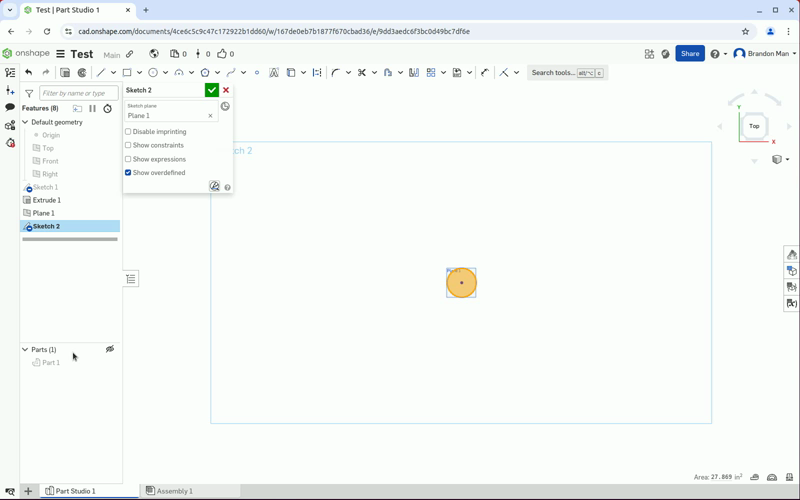
key(shift+e)
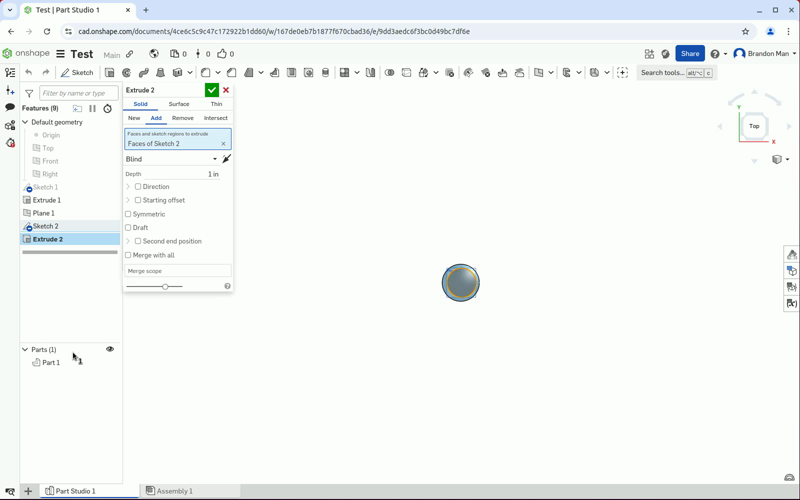
mouse_move(143, 106)
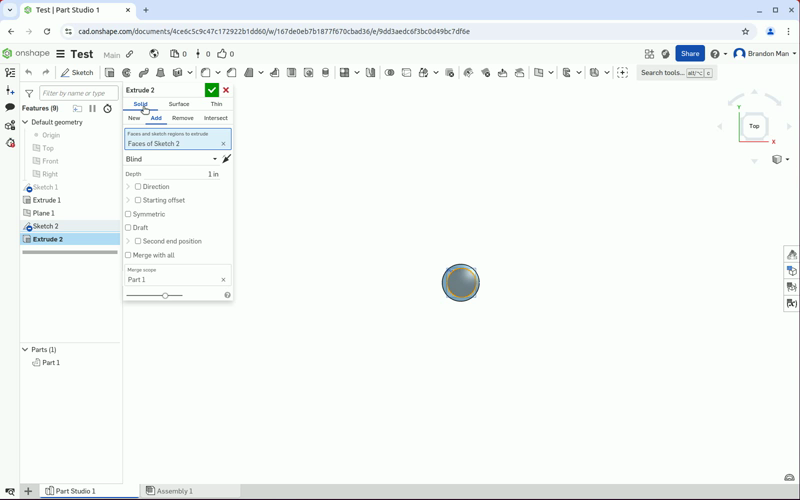
click(143, 106)
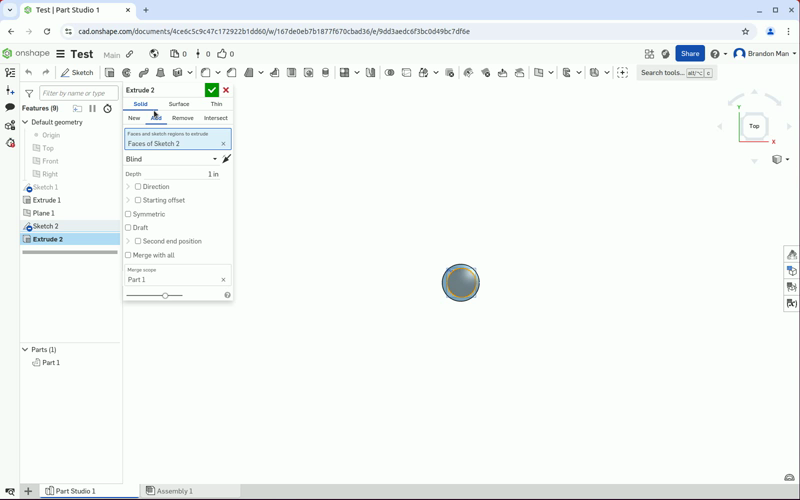
mouse_move(186, 120)
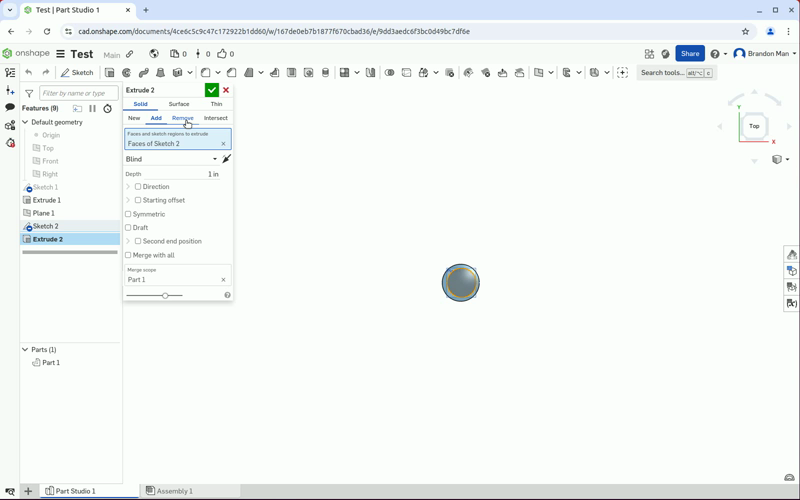
click(186, 120)
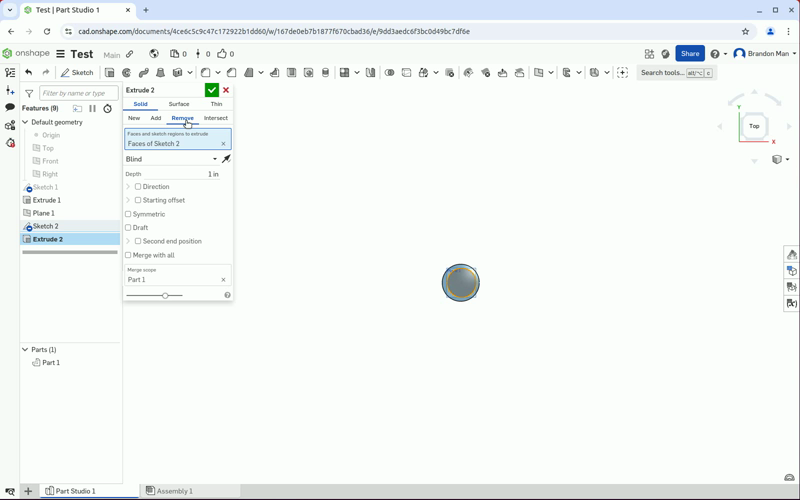
key(tab, 4)
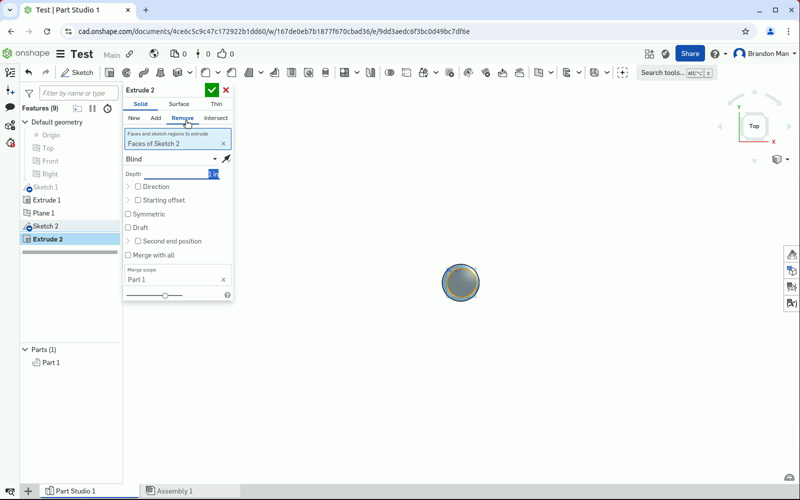
text(14.443)
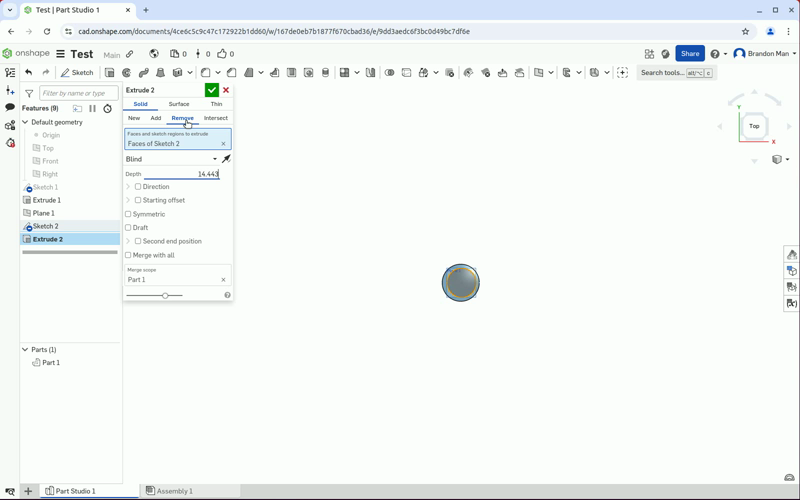
key(tab, 6)
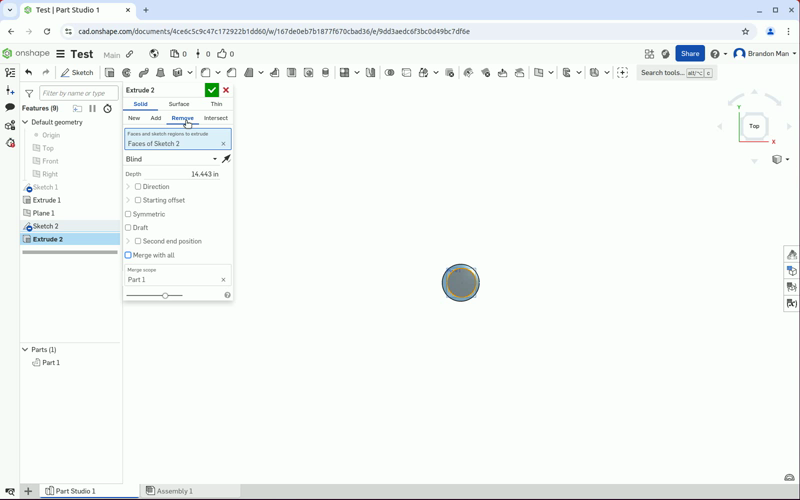
key(space)
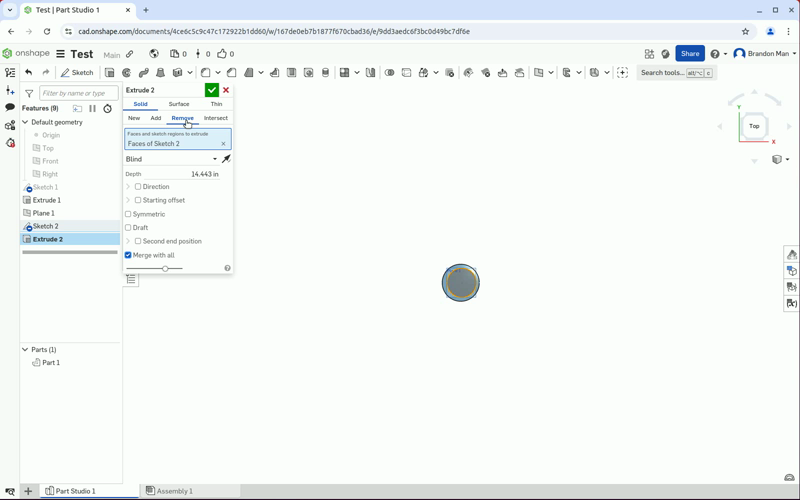
key(enter)
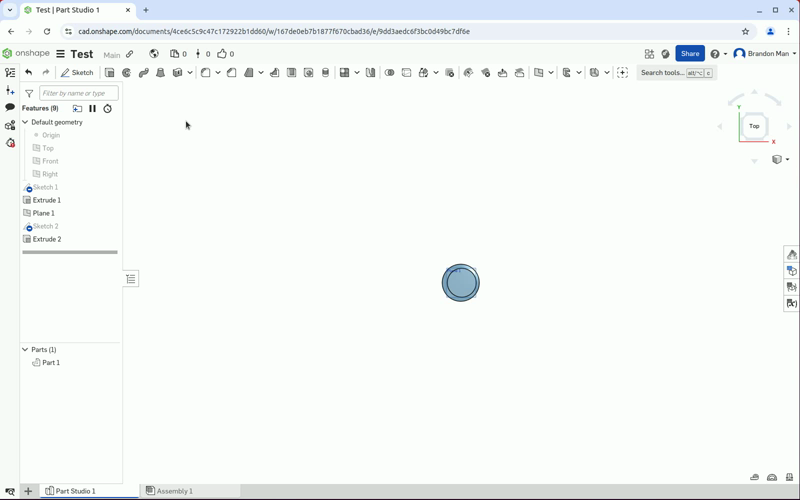
key(shift+h)
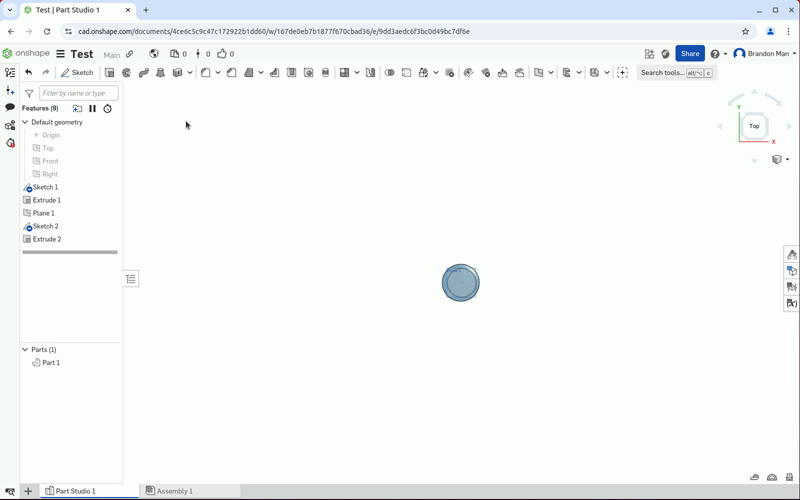
key(shift+h)
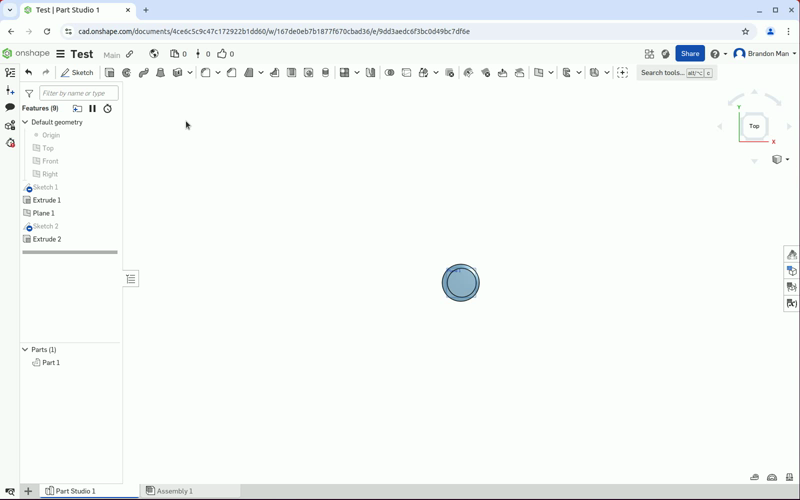
mouse_move(73, 189)
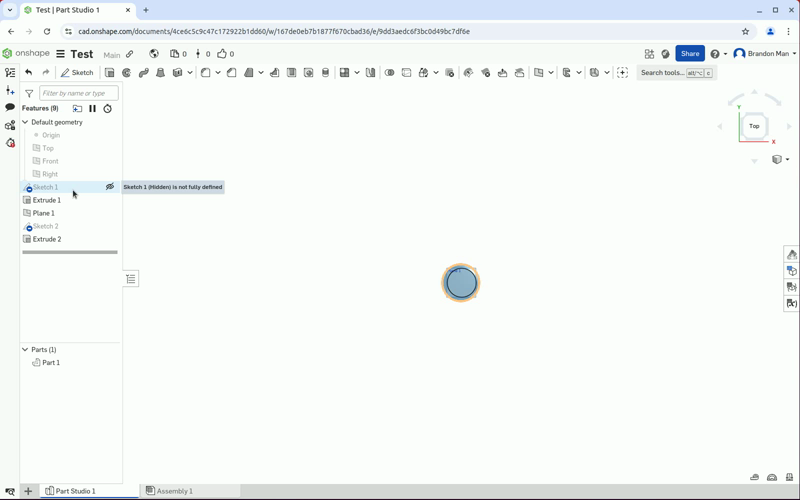
click(73, 189)
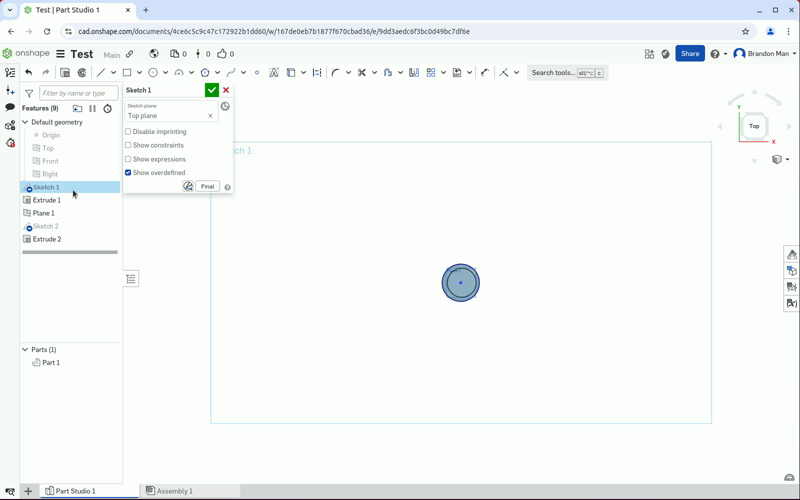
mouse_move(229, 92)
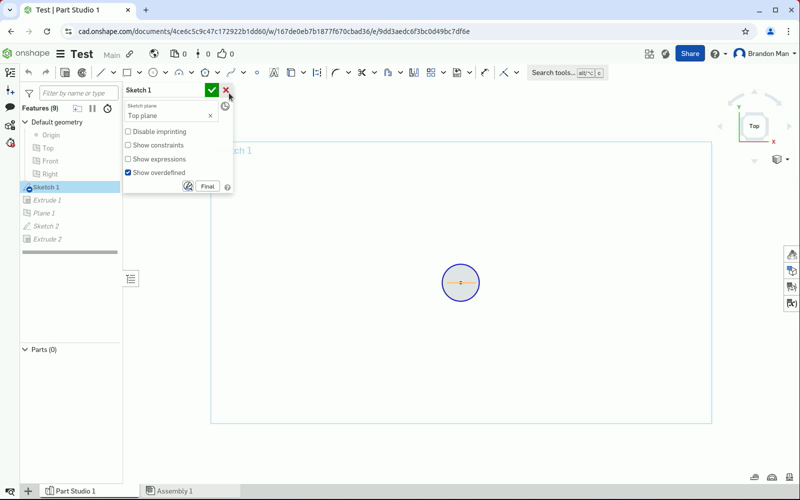
click(229, 92)
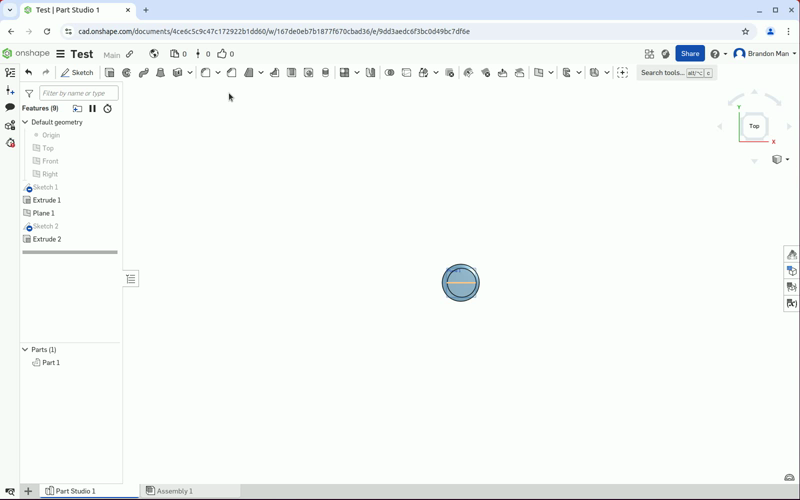
mouse_move(541, 75)
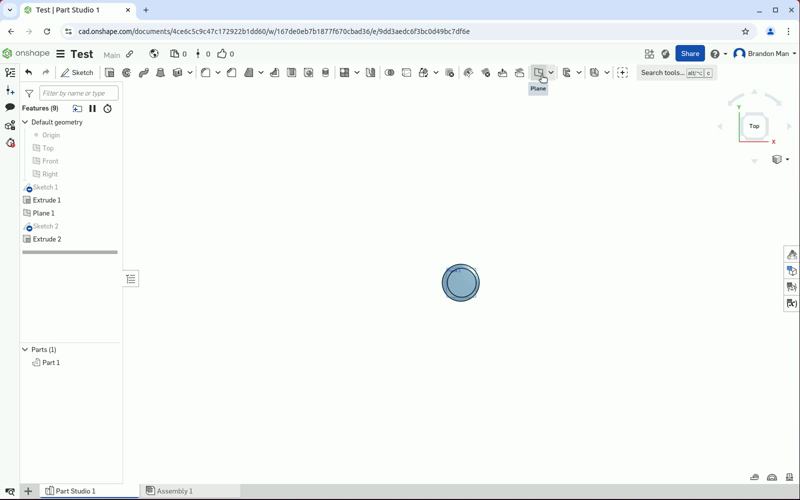
click(541, 75)
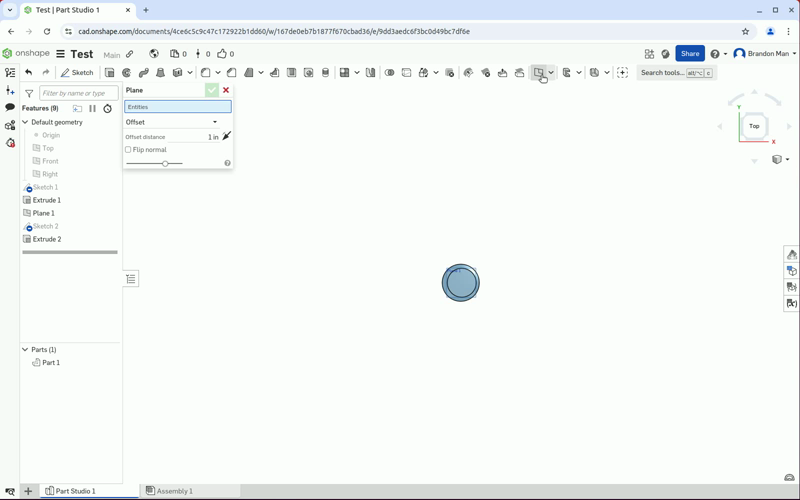
mouse_move(73, 150)
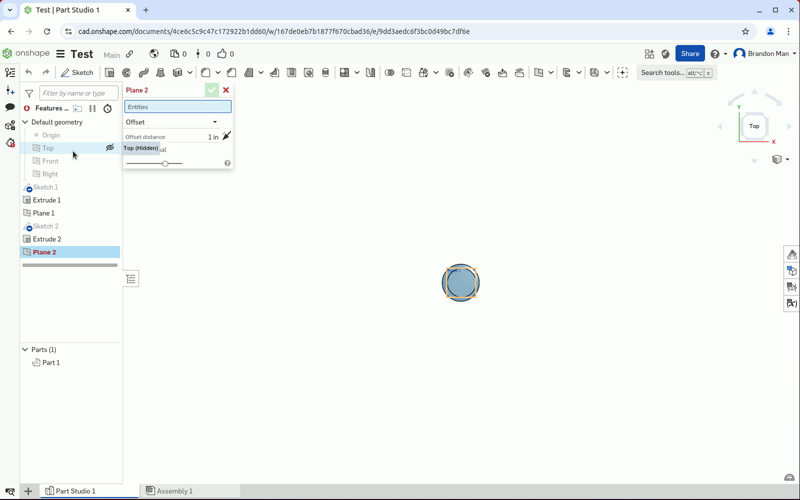
click(73, 150)
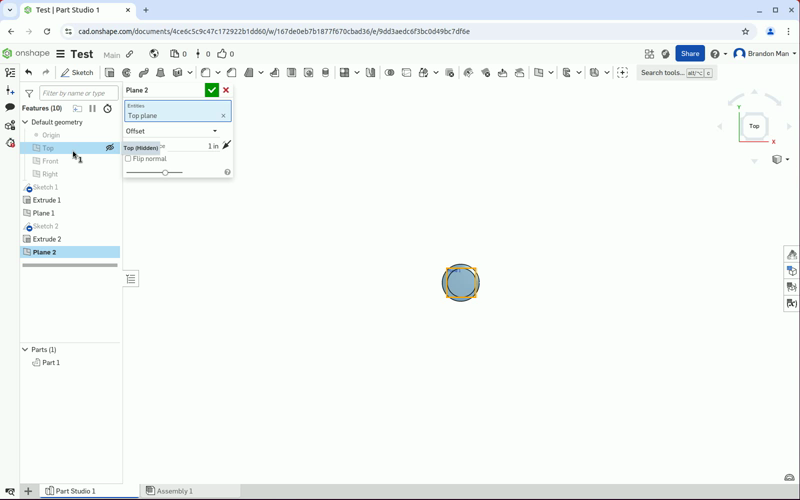
key(tab, 2)
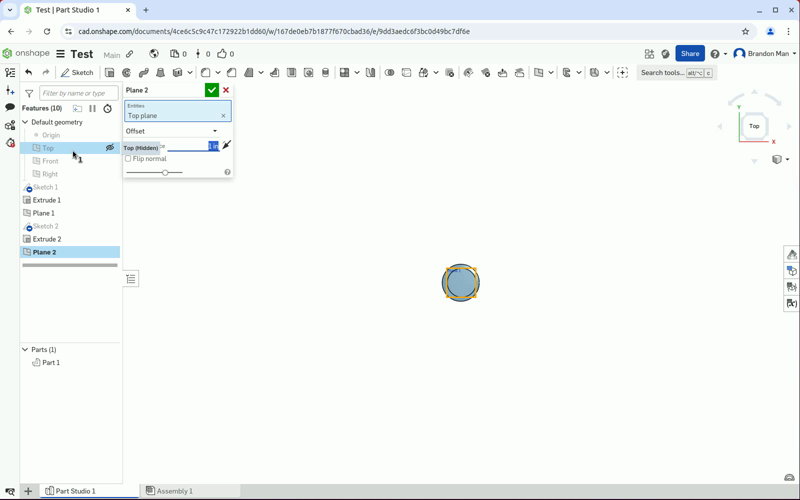
text(8.658)
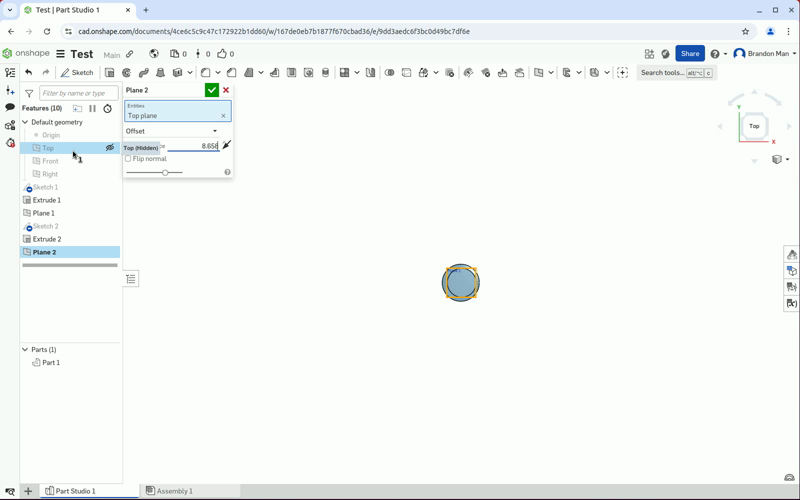
key(enter, 2)
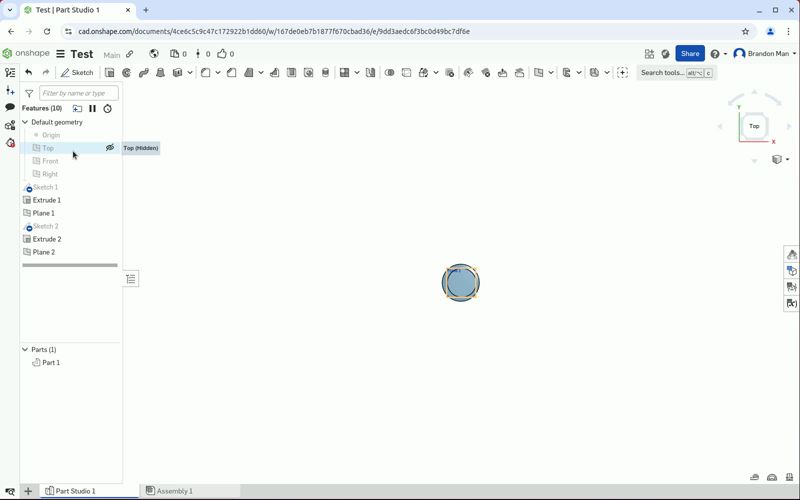
key(shift+s)
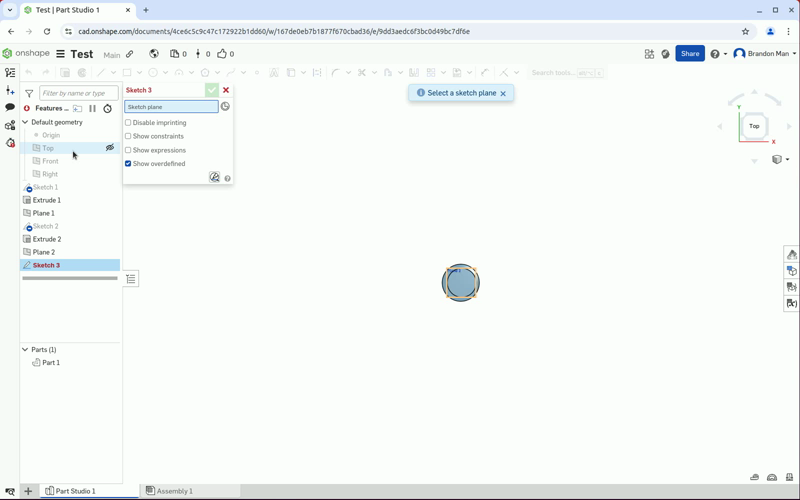
mouse_move(73, 254)
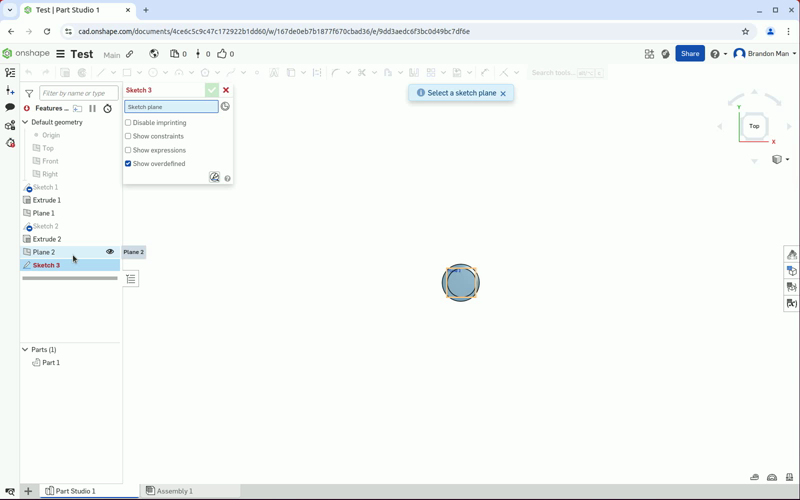
click(73, 254)
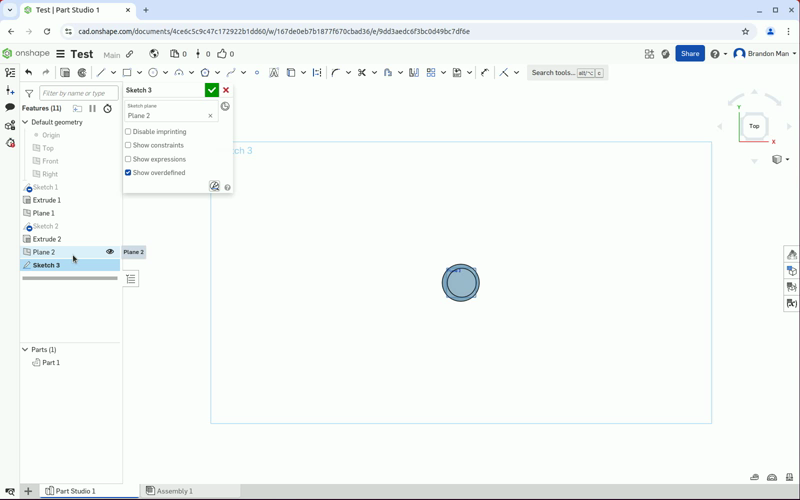
mouse_move(73, 352)
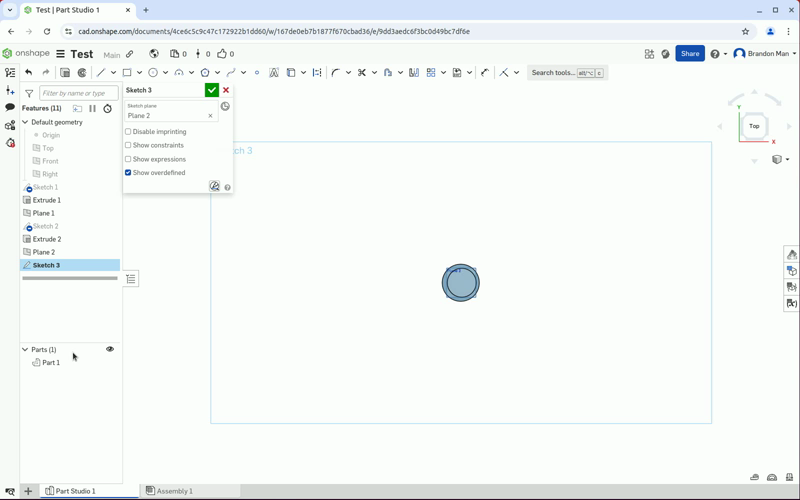
key(y)
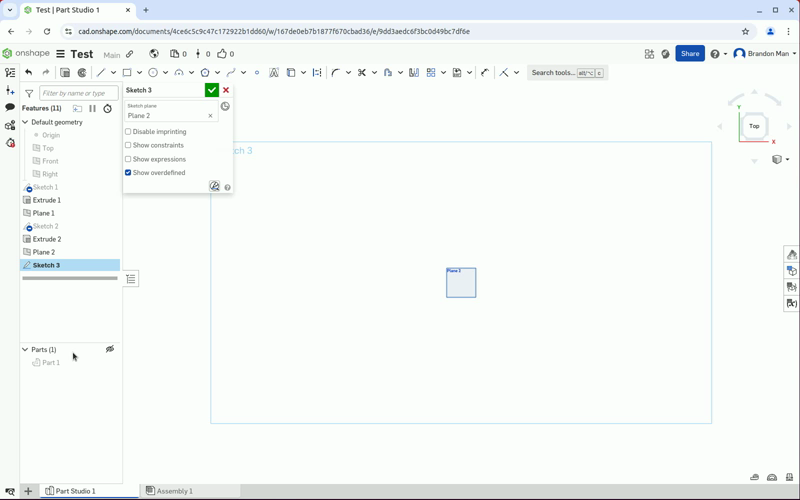
key(c)
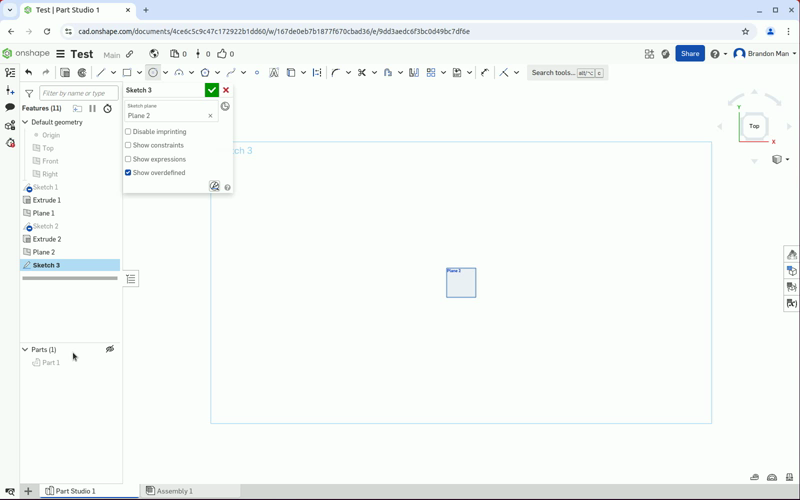
key_down(shift)
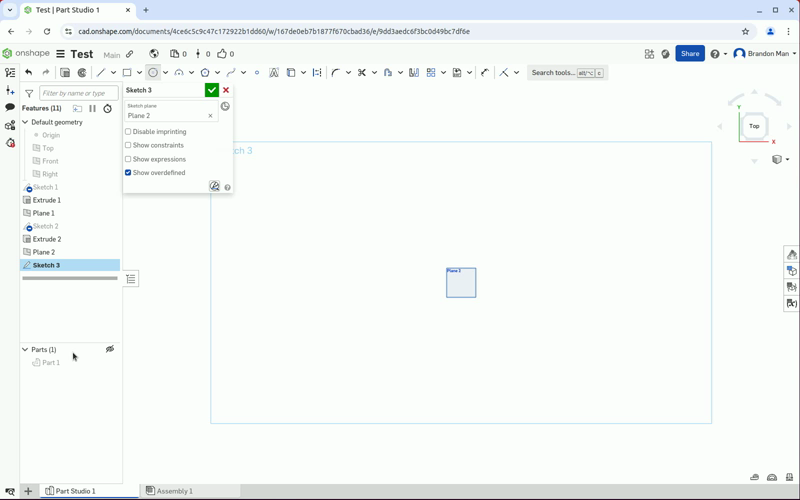
mouse_move(461, 282)
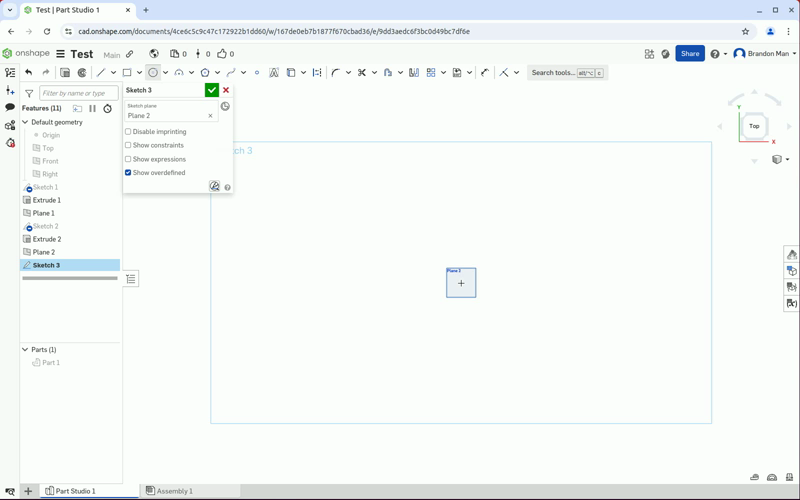
click(461, 282)
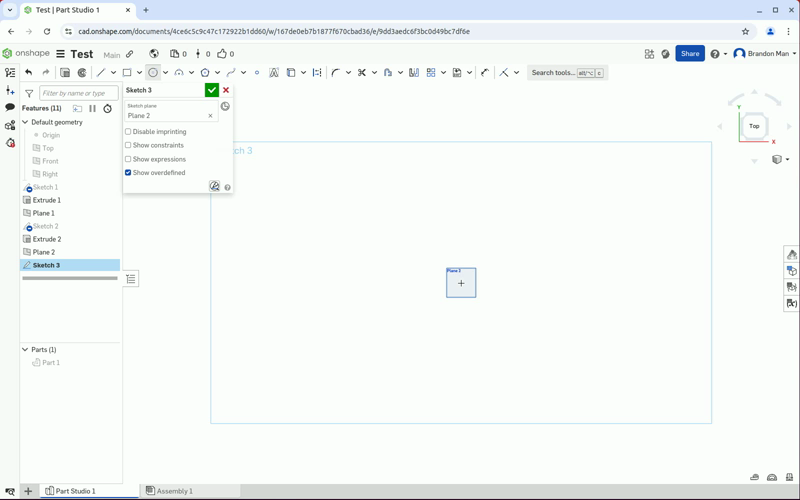
key_up(shift)
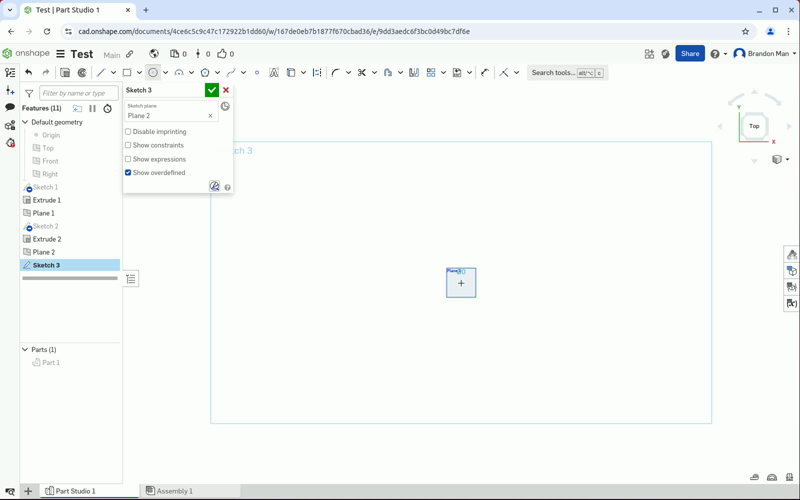
mouse_move(471, 282)
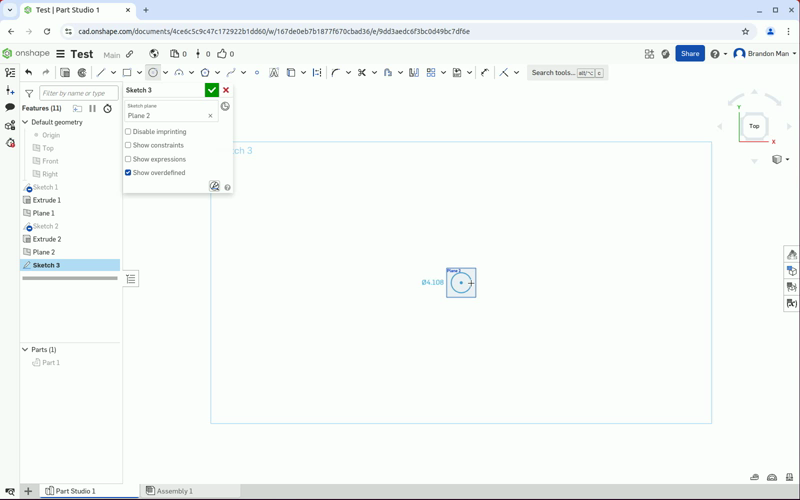
click(471, 282)
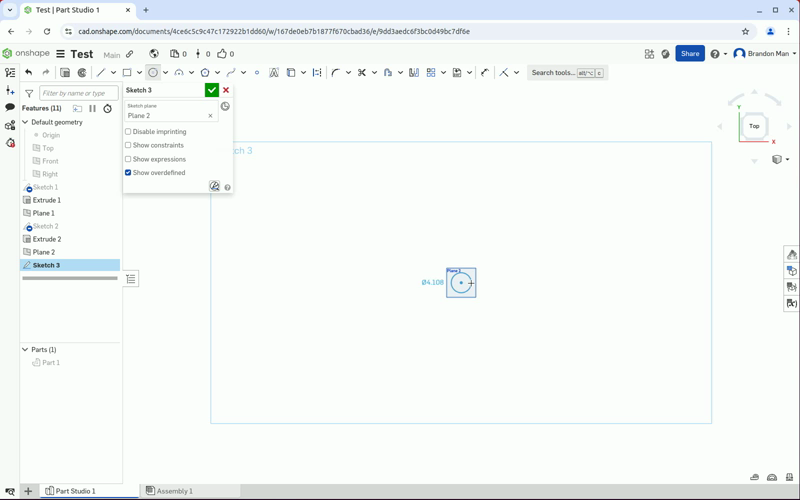
key(esc)
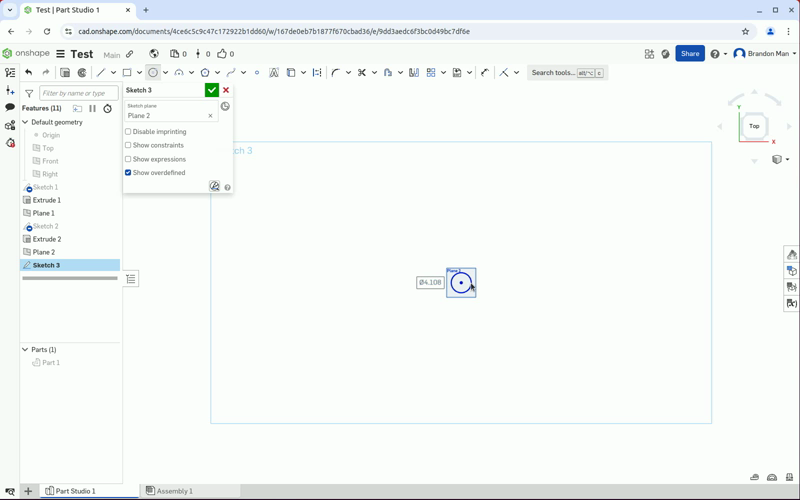
mouse_move(455, 279)
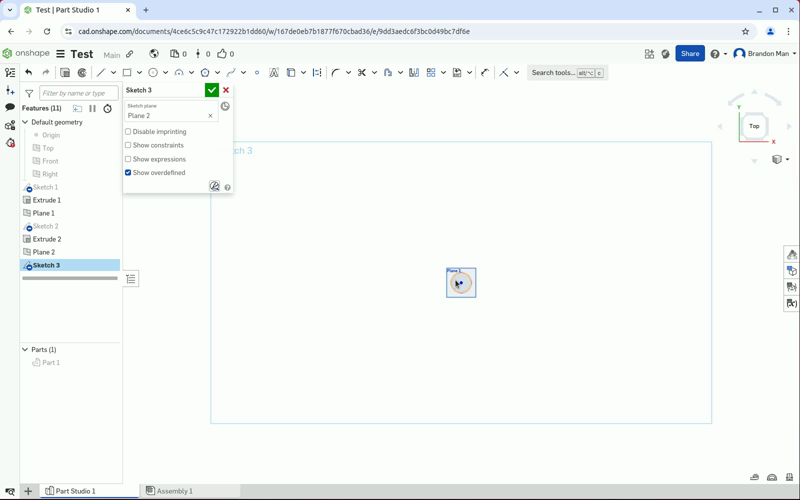
scroll(6)
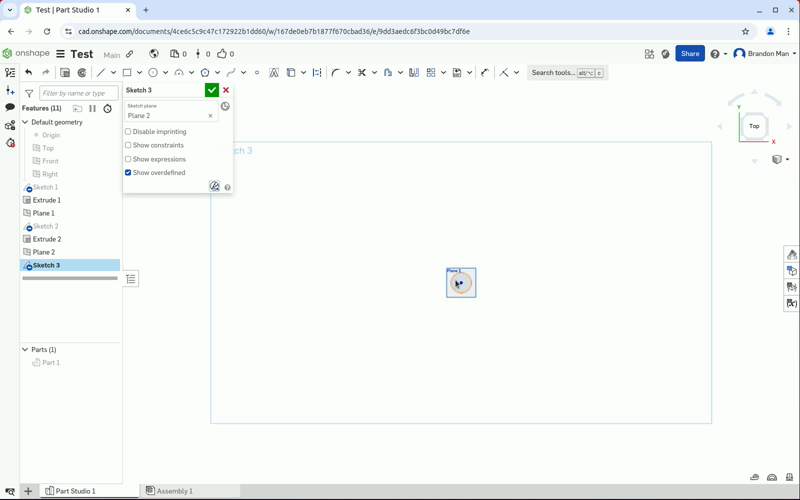
scroll(6)
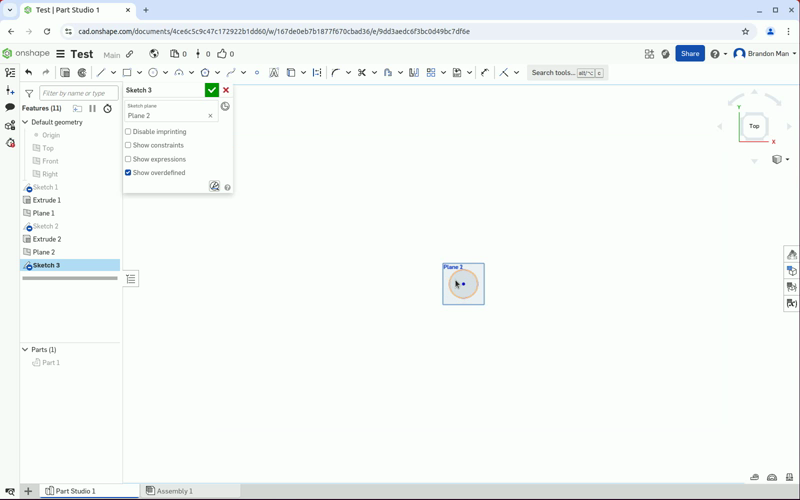
scroll(6)
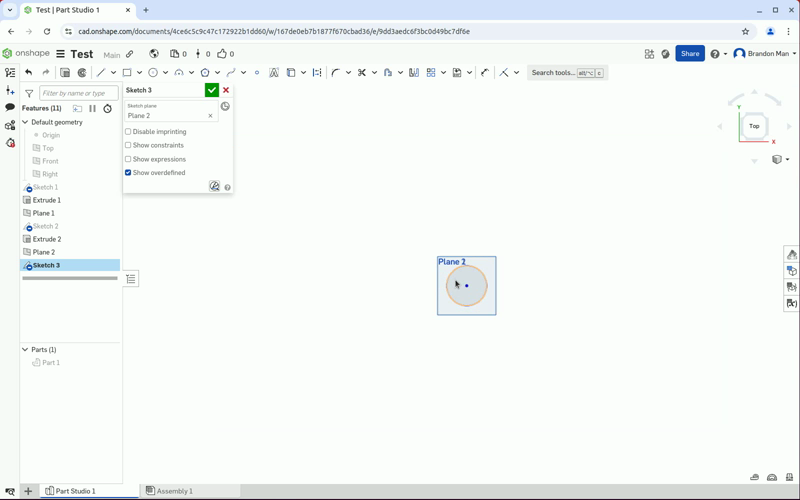
scroll(6)
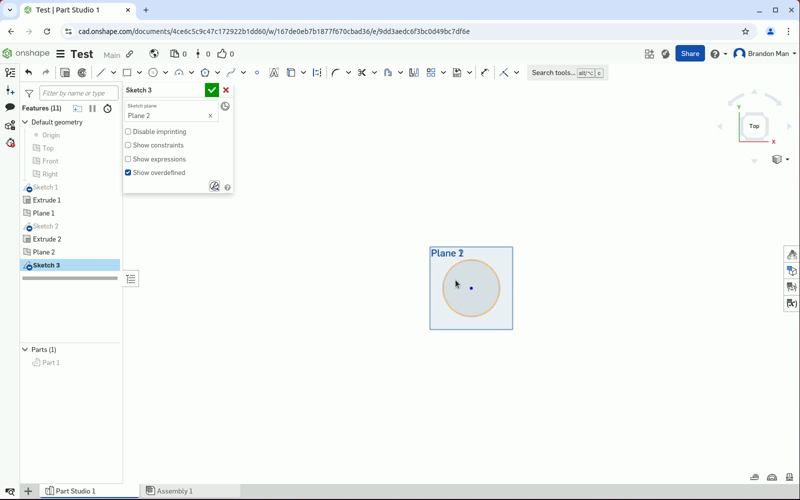
scroll(6)
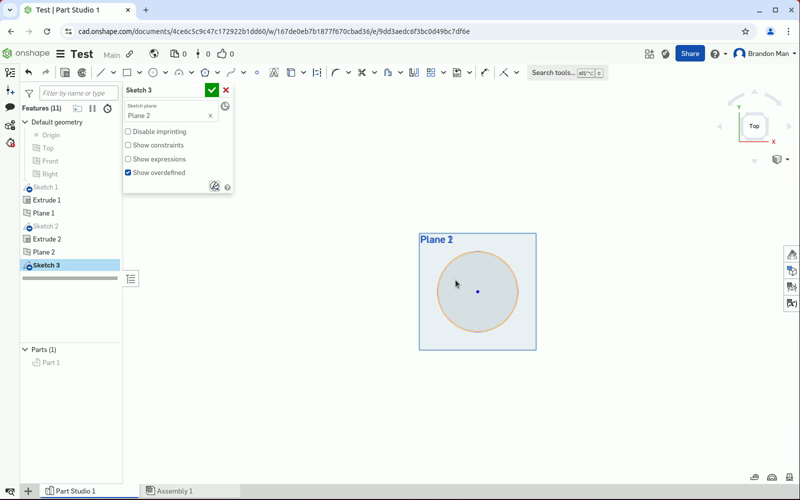
scroll(6)
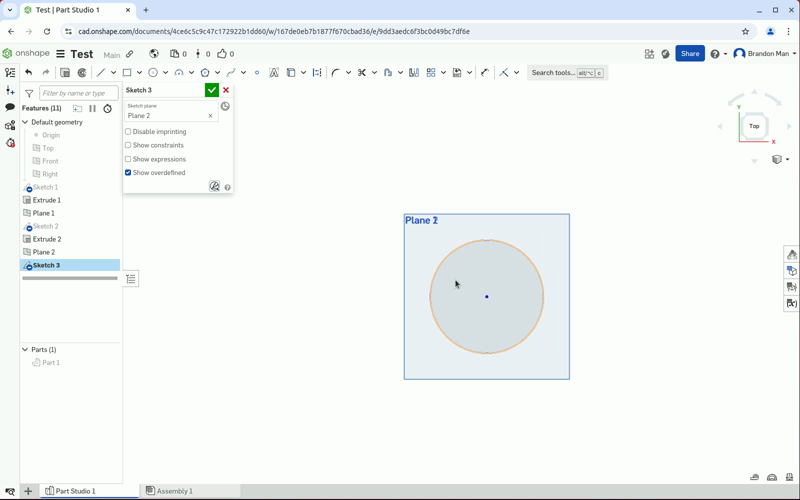
scroll(6)
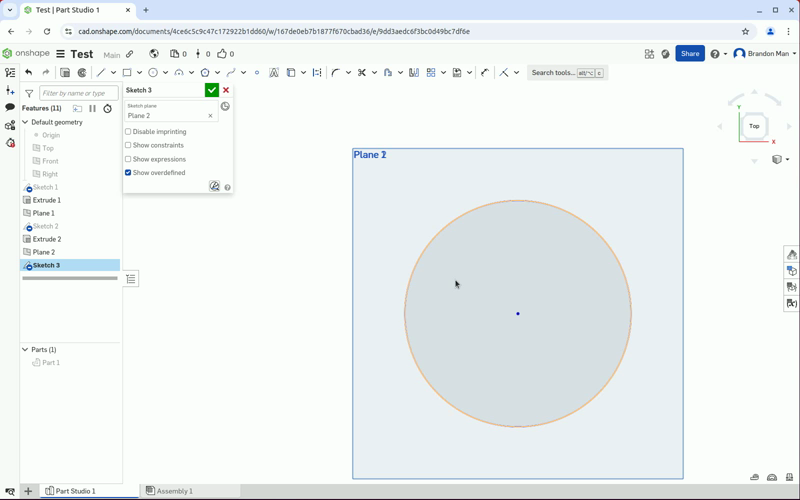
click(455, 279)
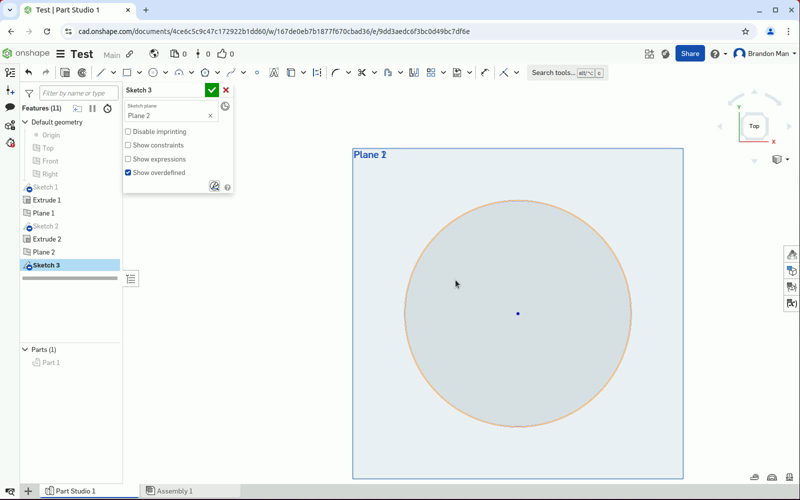
scroll(-6)
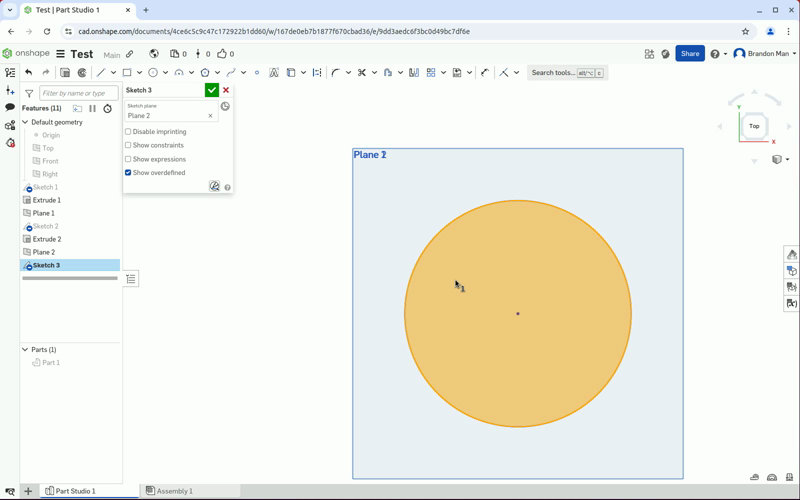
scroll(-6)
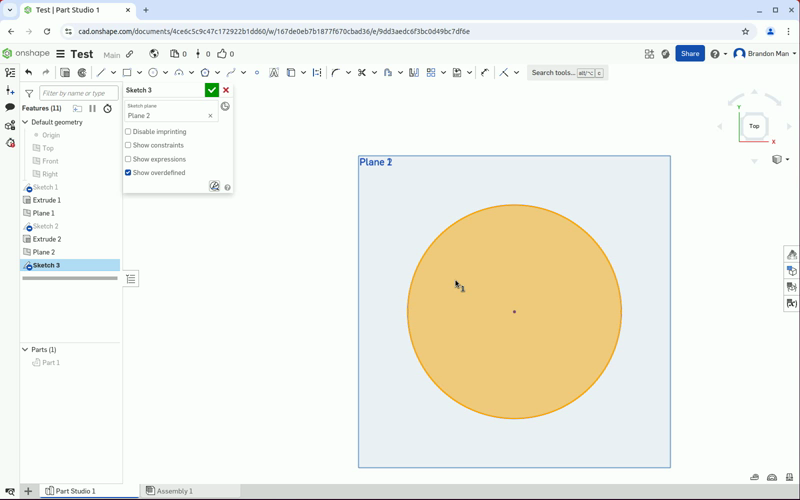
scroll(-6)
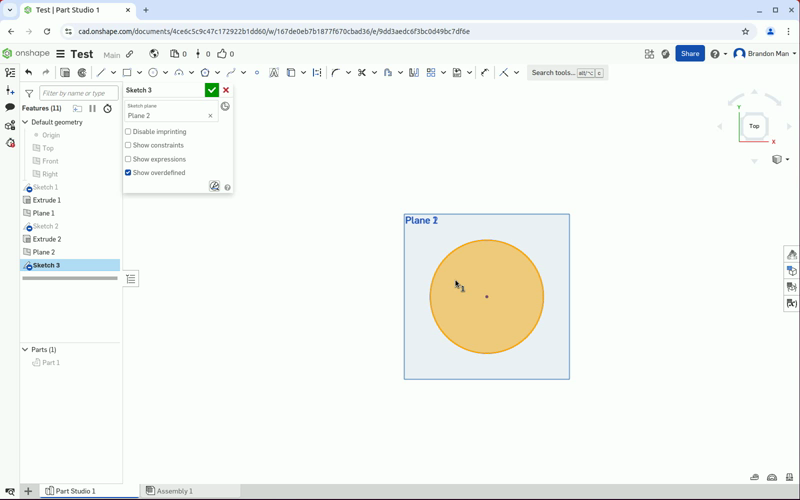
scroll(-6)
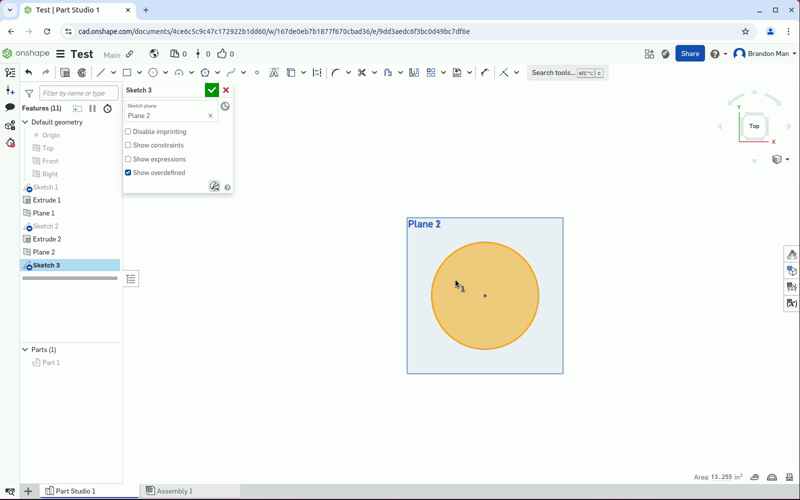
scroll(-6)
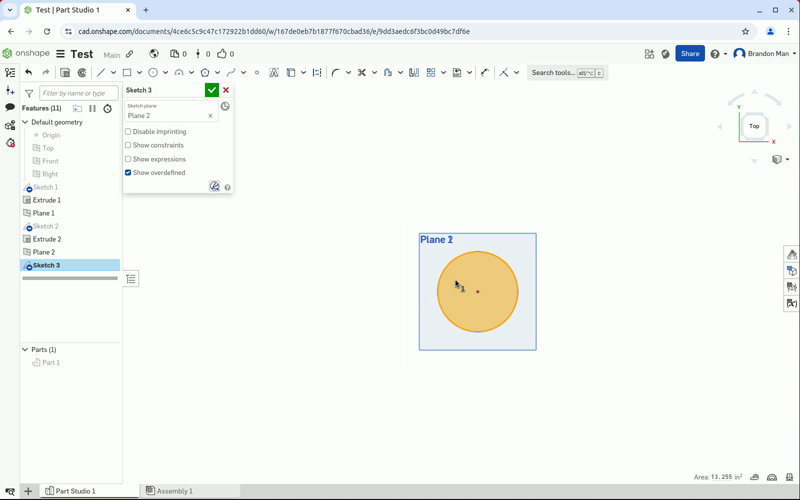
scroll(-6)
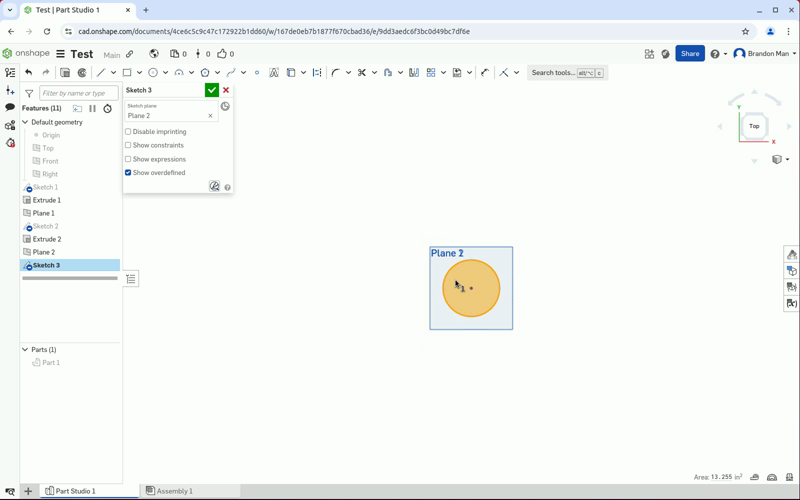
scroll(-6)
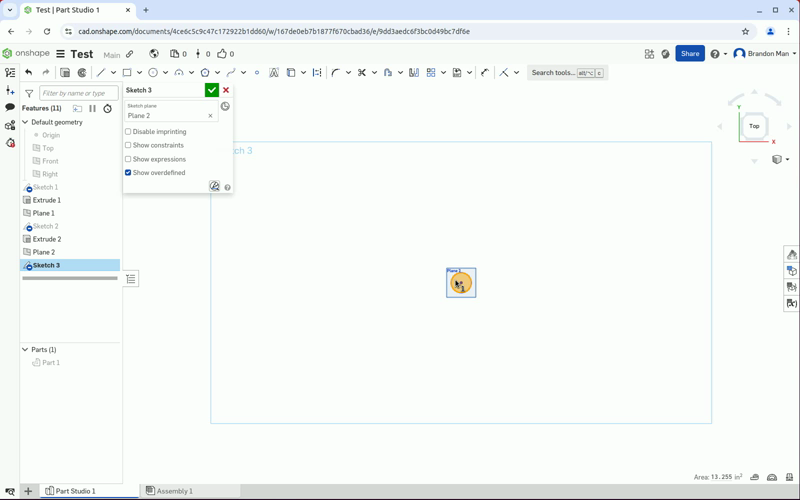
mouse_move(73, 352)
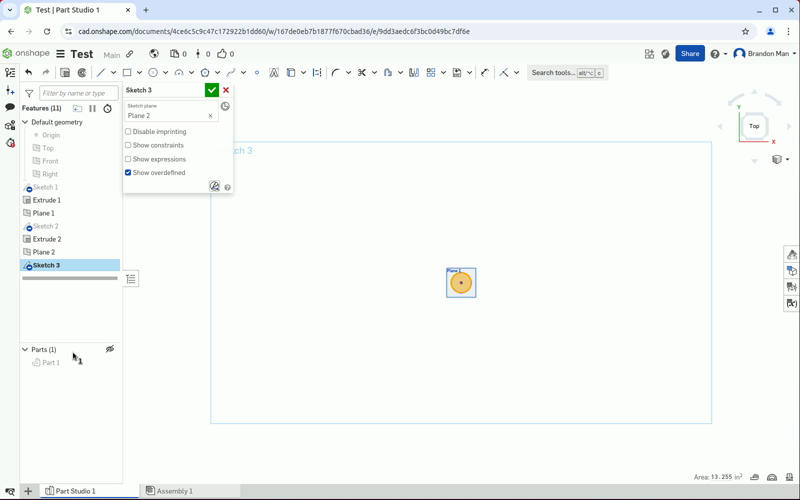
key(shift+y)
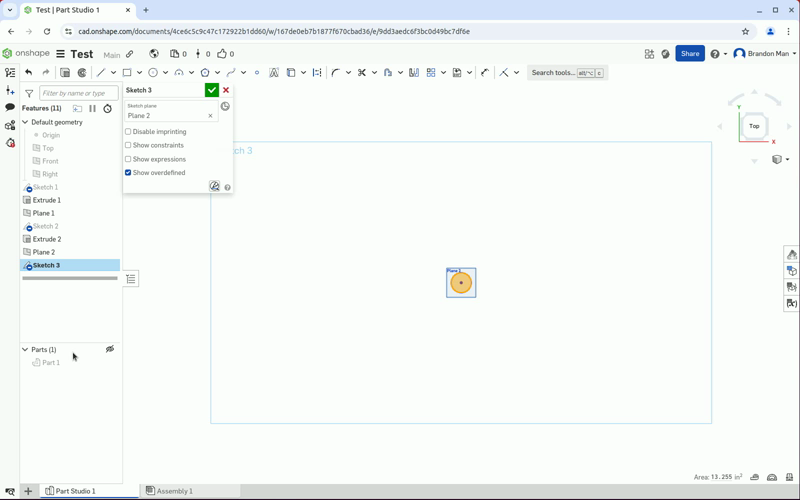
key(shift+e)
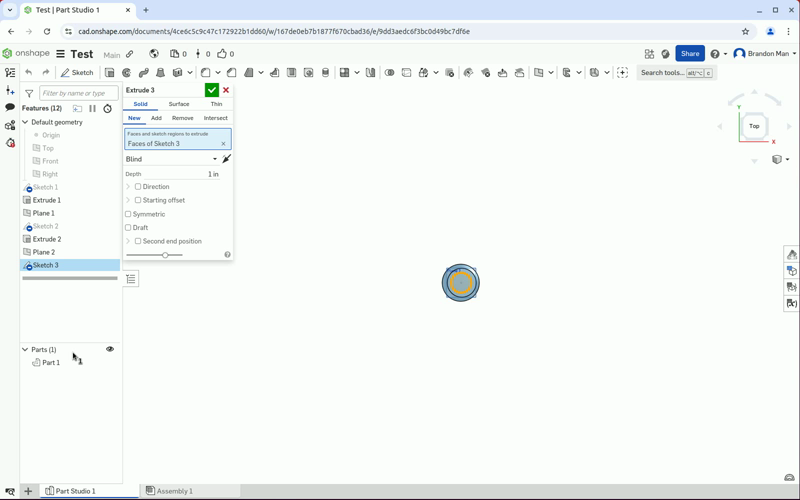
mouse_move(143, 106)
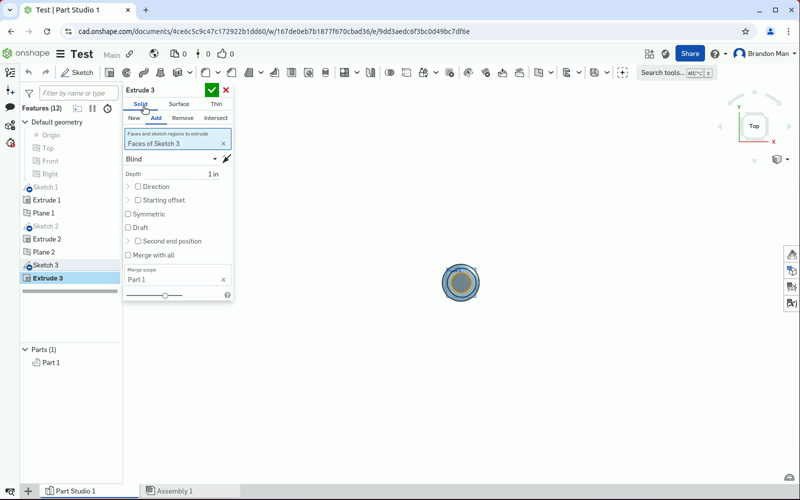
click(143, 106)
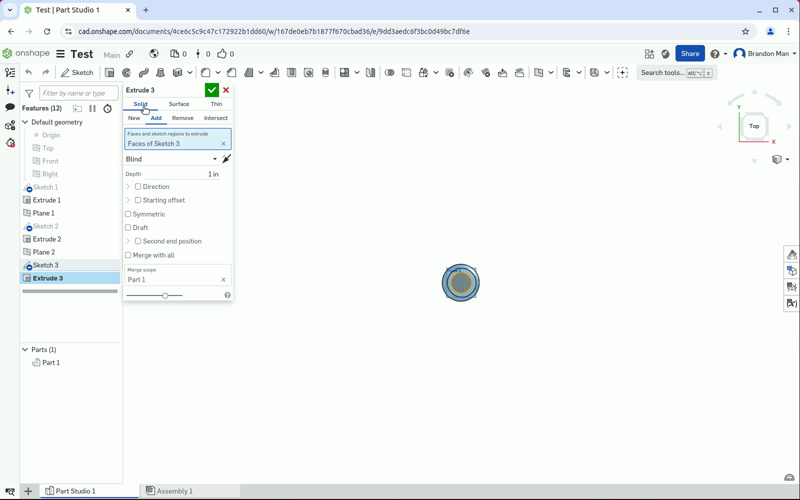
mouse_move(186, 120)
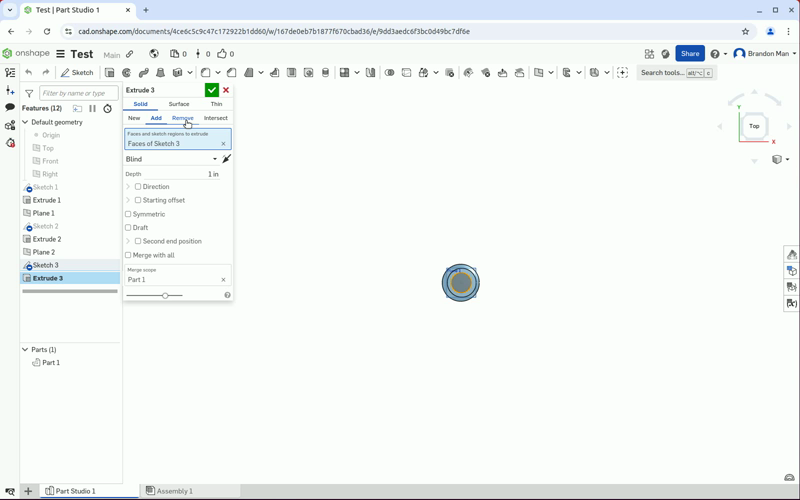
click(186, 120)
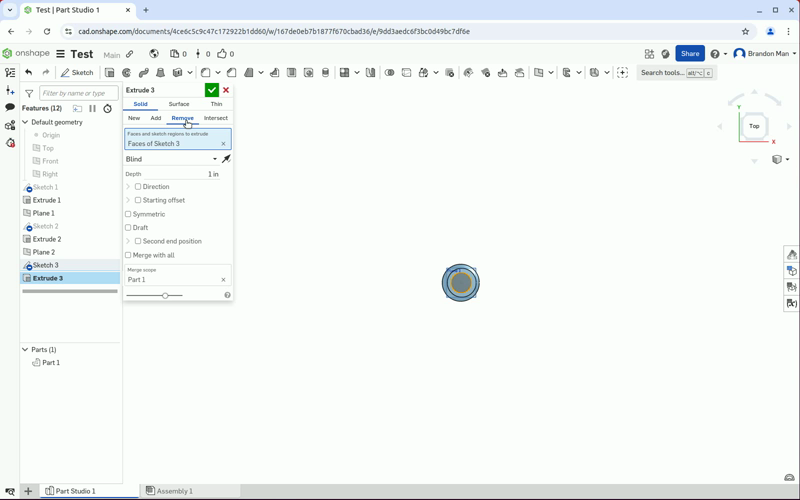
key(tab, 4)
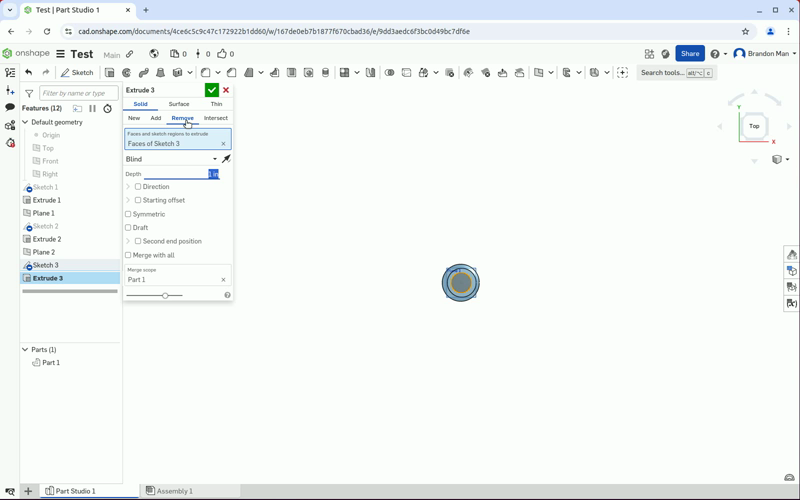
text(7.221)
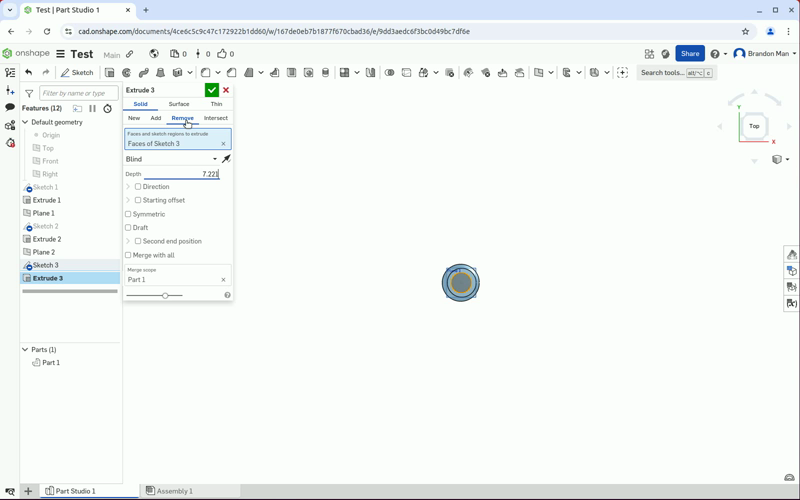
key(tab, 6)
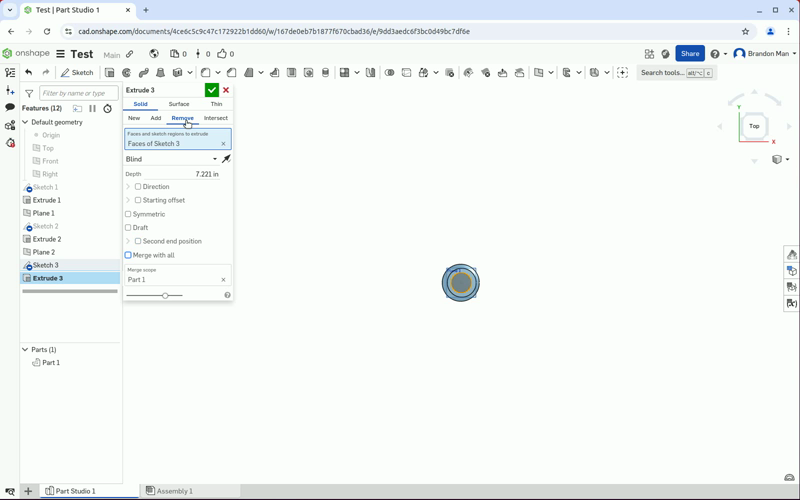
key(space)
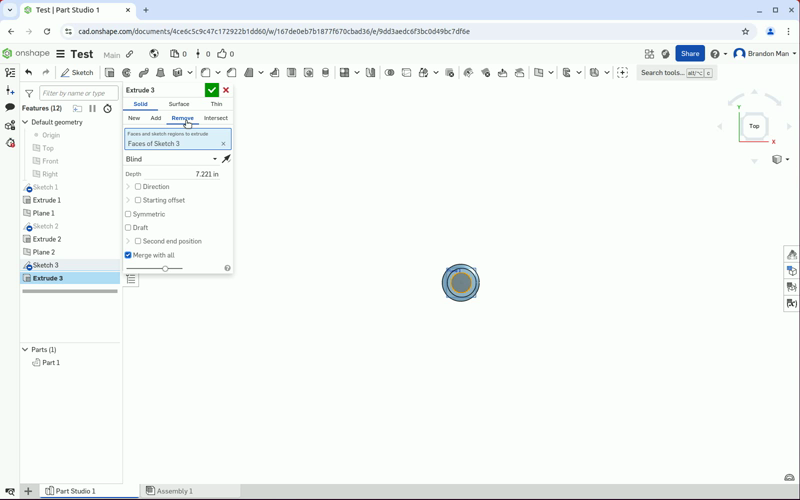
key(enter)
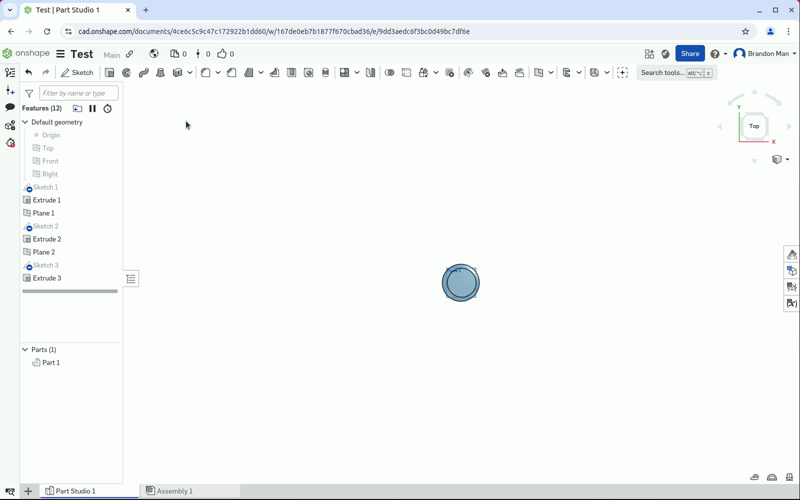
key(shift+h)
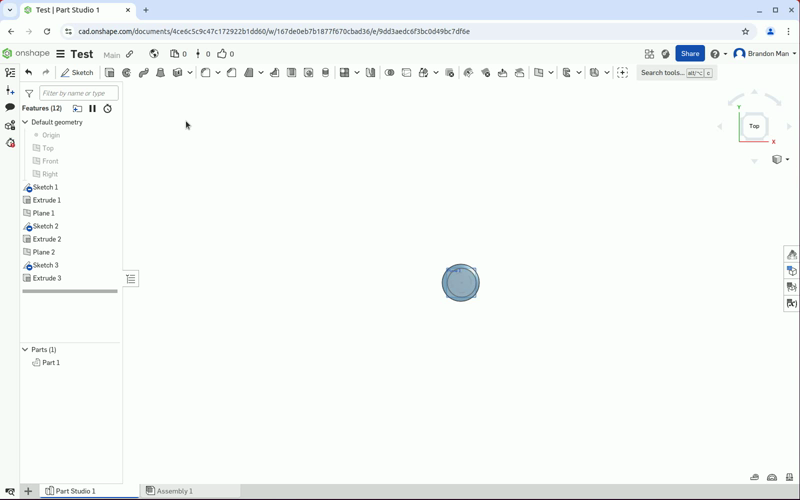
key(shift+h)
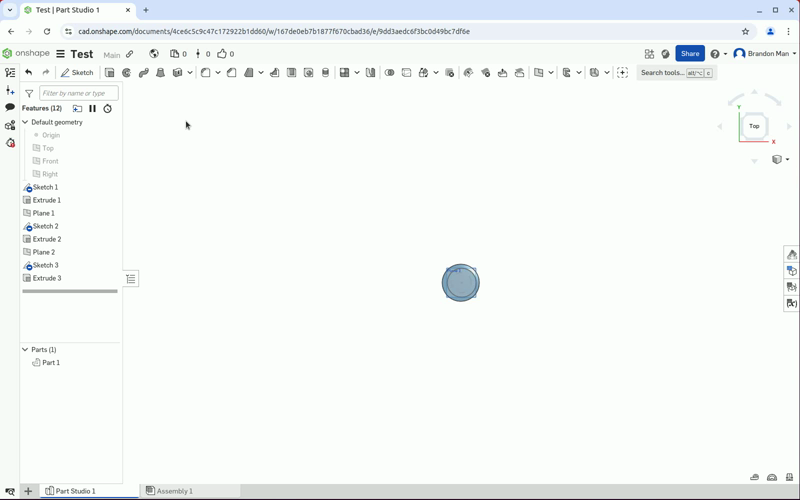
key(shift+7)
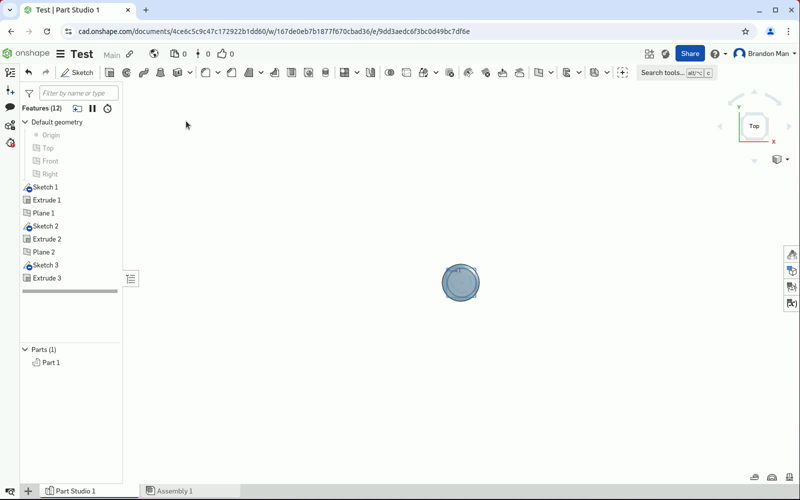
key(up, 3)
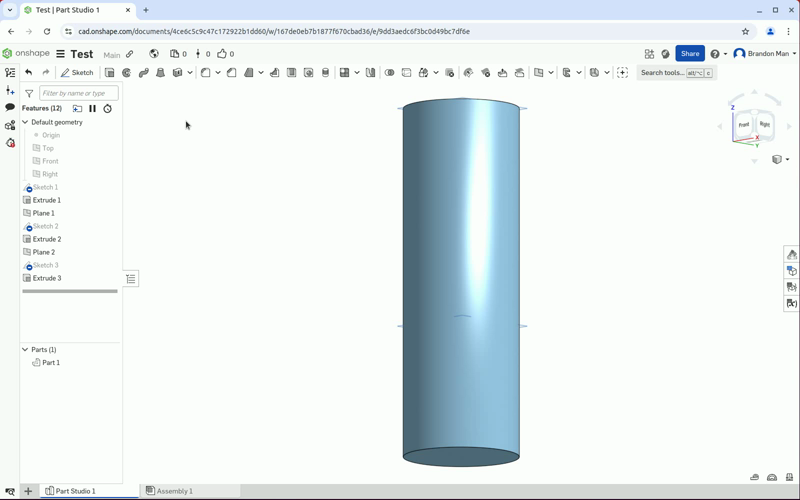
key(left, 3)
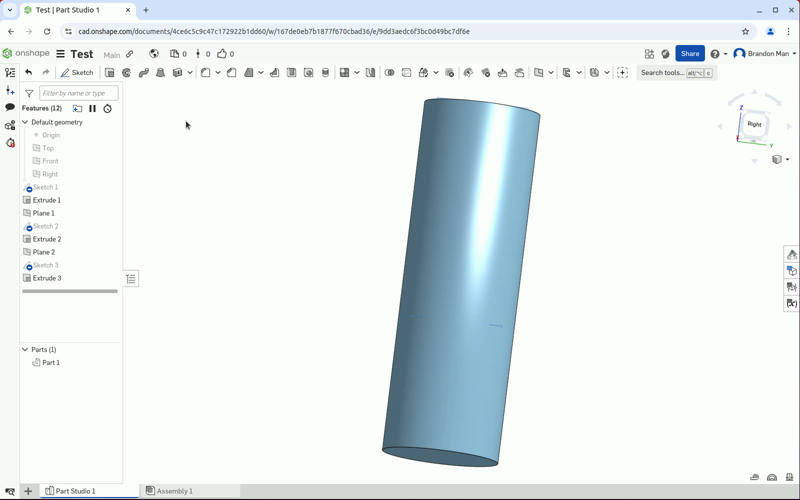
key(right, 3)
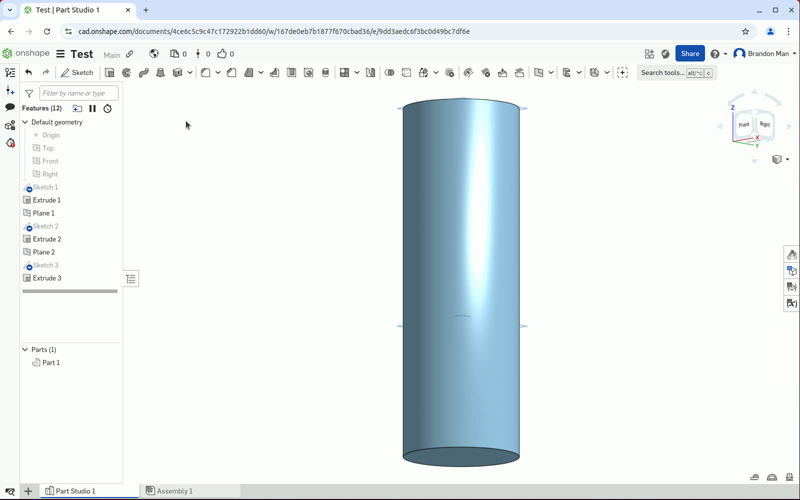
key(down, 3)
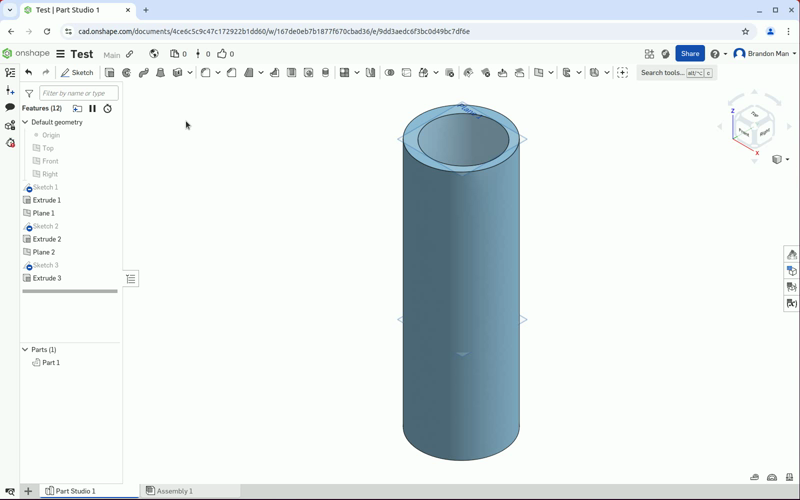
mouse_move(73, 189)
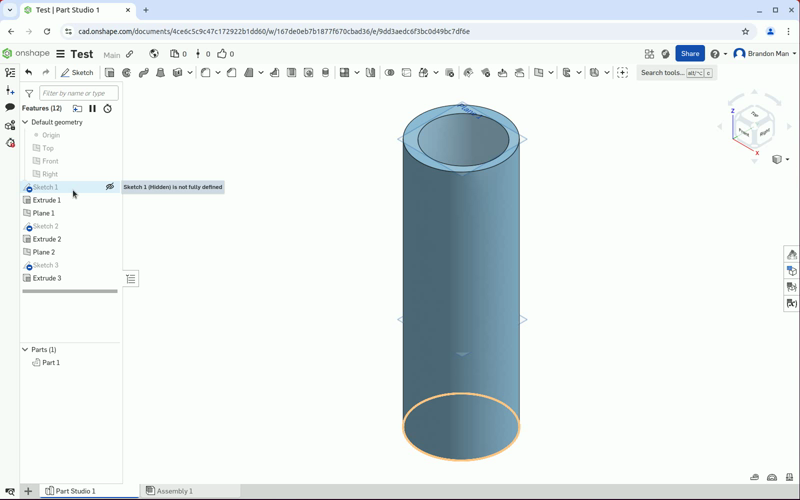
click(73, 189)